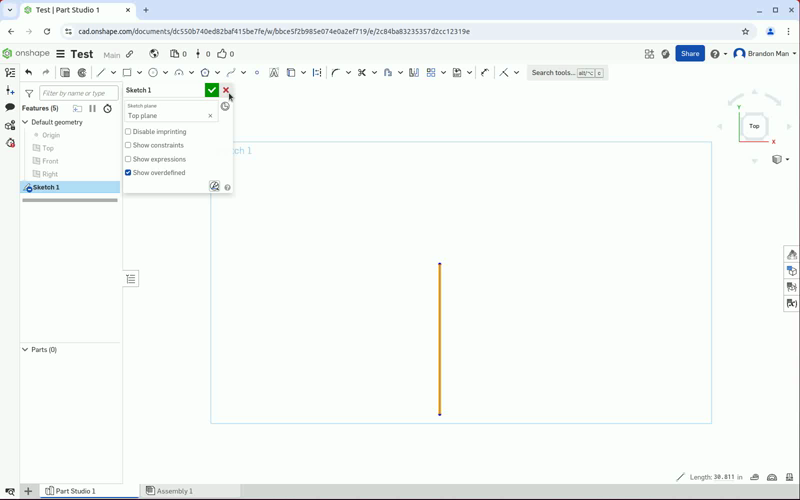
key(shift+h)
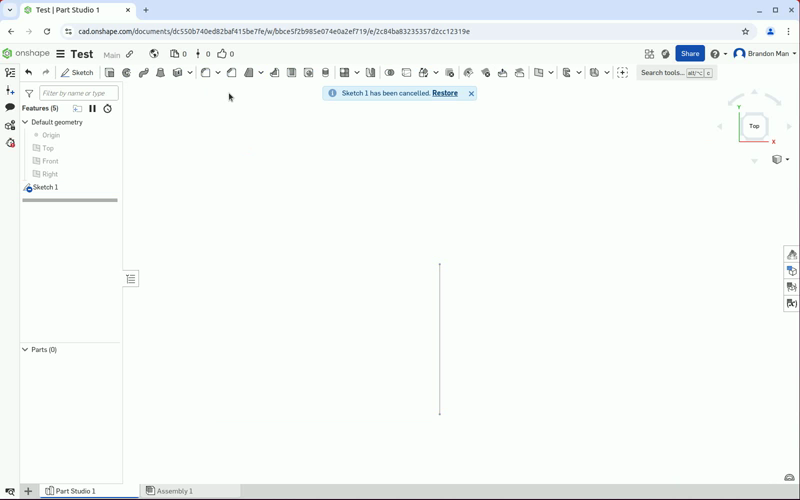
key(shift+s)
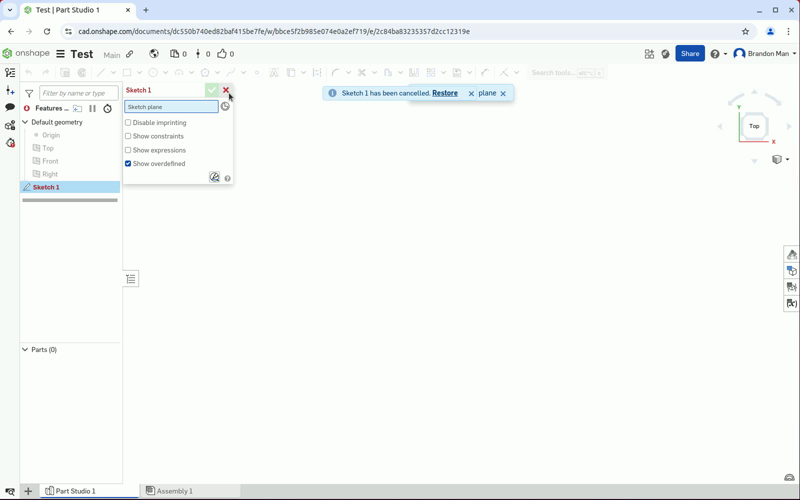
mouse_move(73, 150)
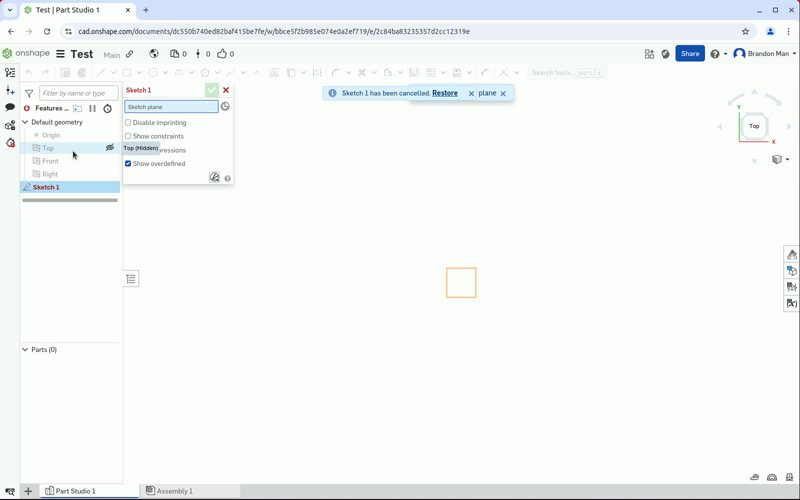
click(73, 150)
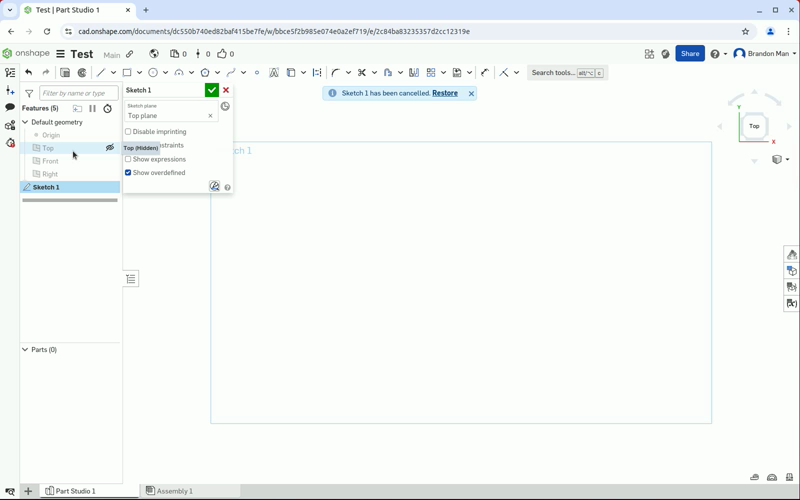
mouse_move(73, 352)
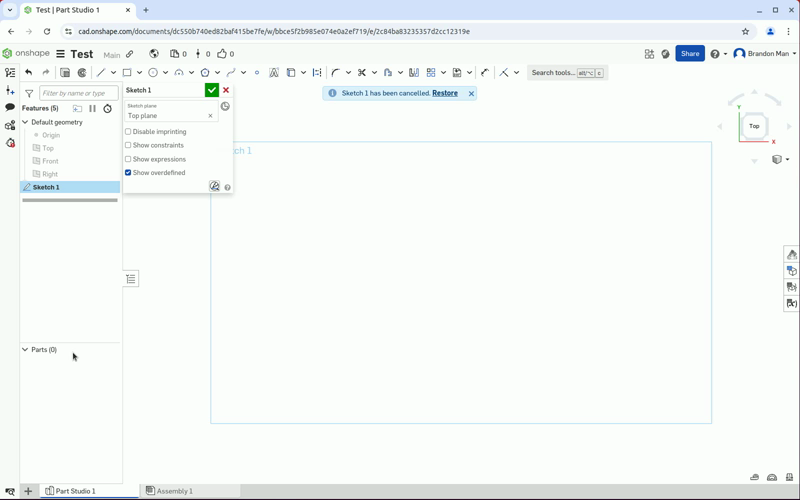
key(y)
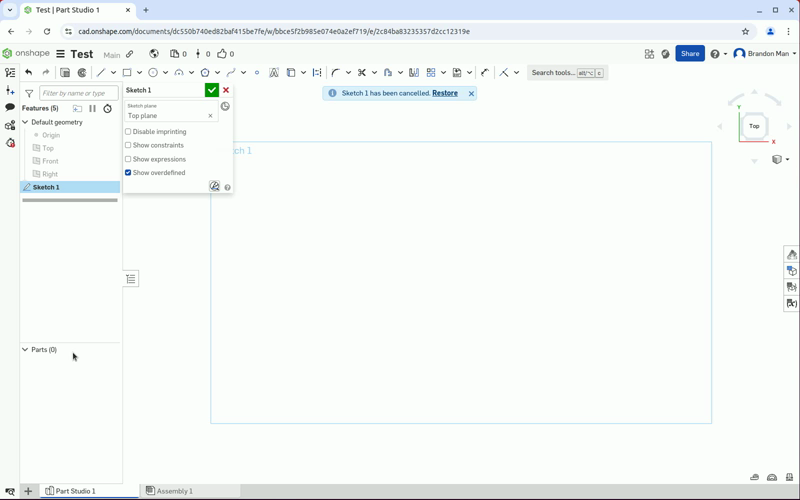
key(l)
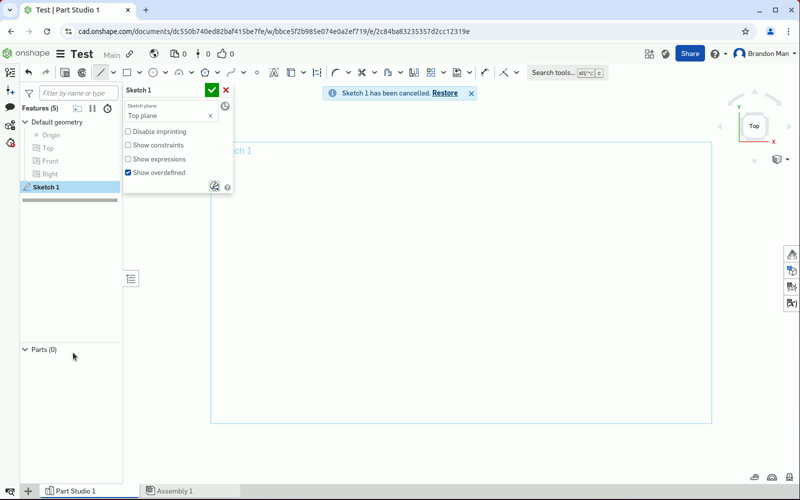
key_down(shift)
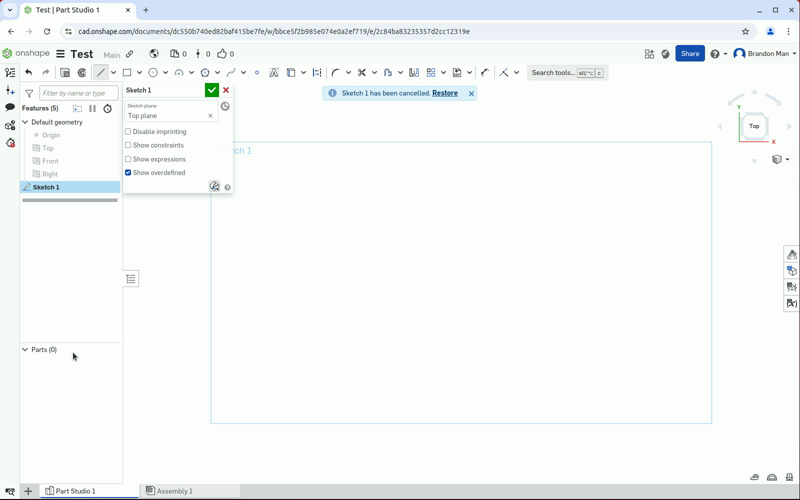
mouse_move(417, 282)
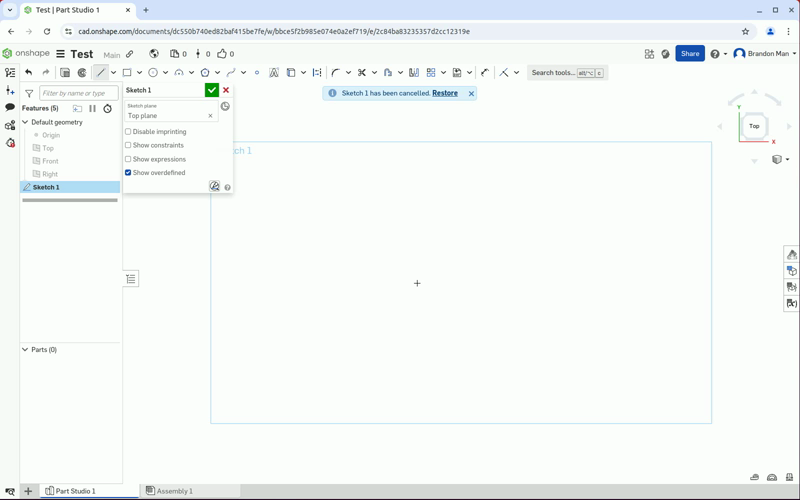
click(417, 282)
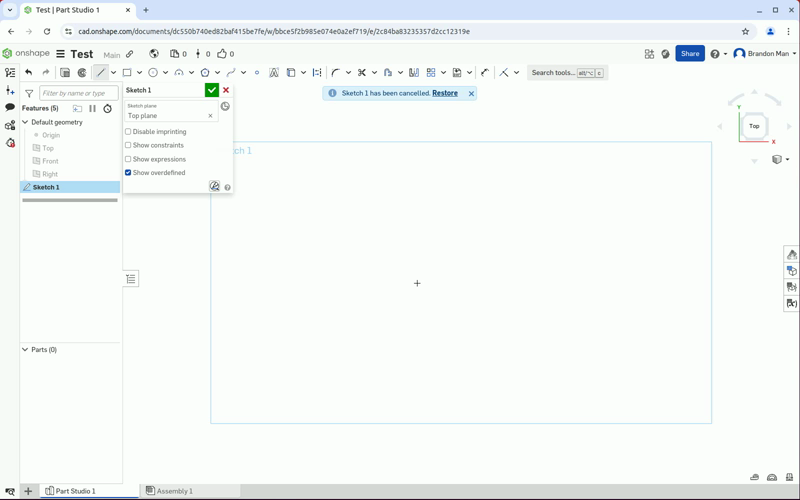
key_up(shift)
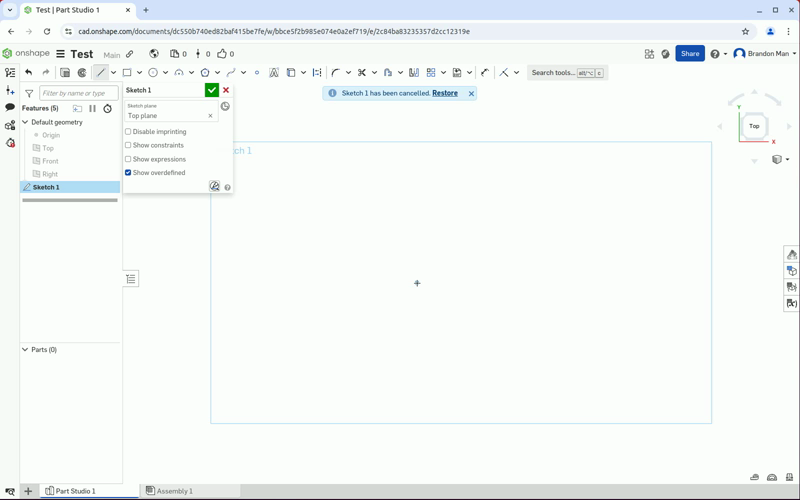
key_down(shift)
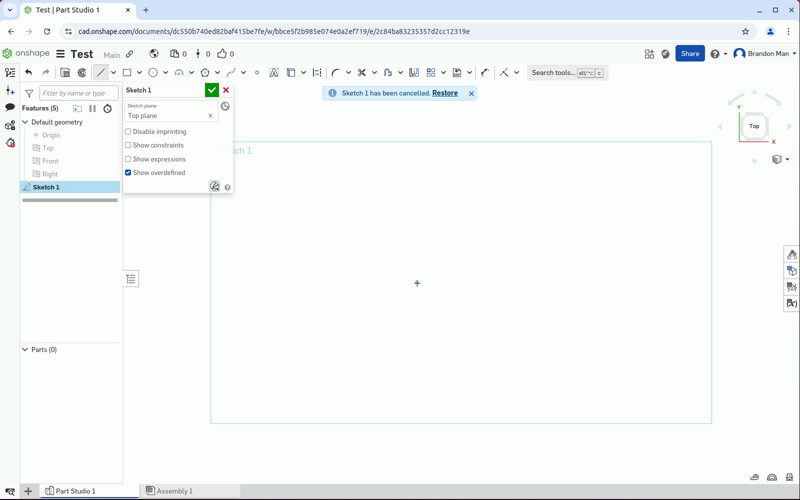
mouse_move(505, 282)
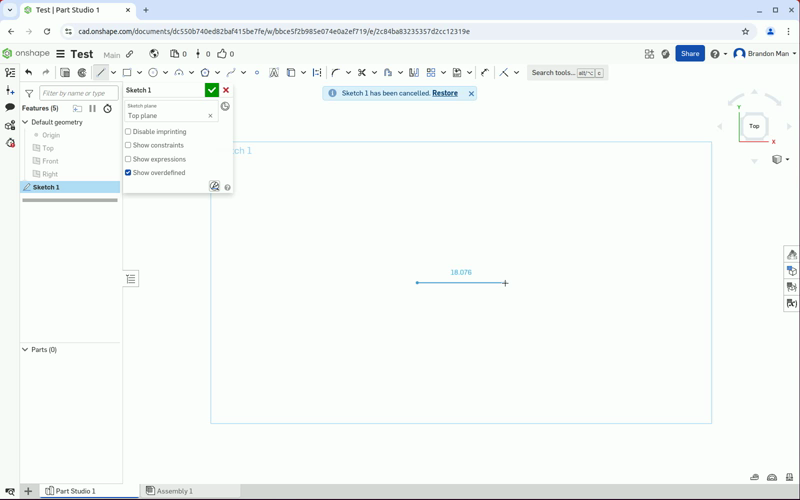
click(505, 282)
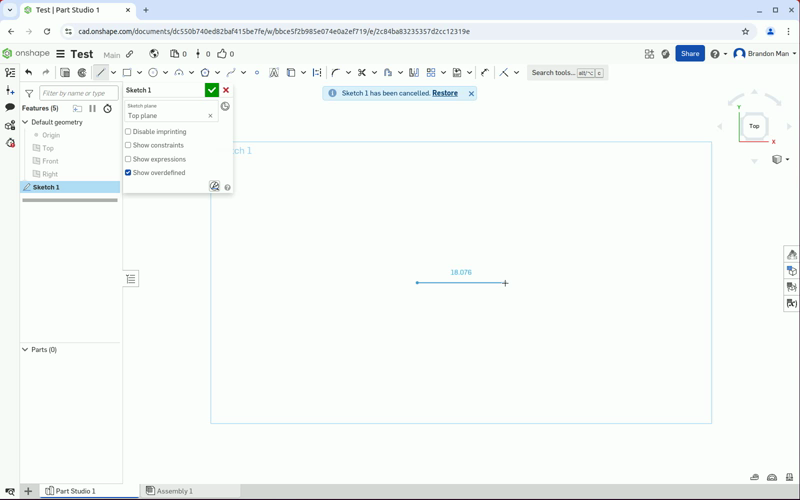
key_up(shift)
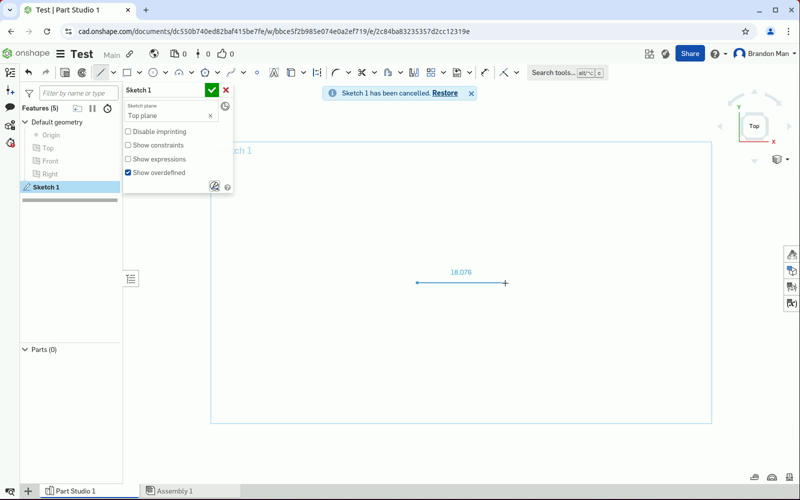
key_down(shift)
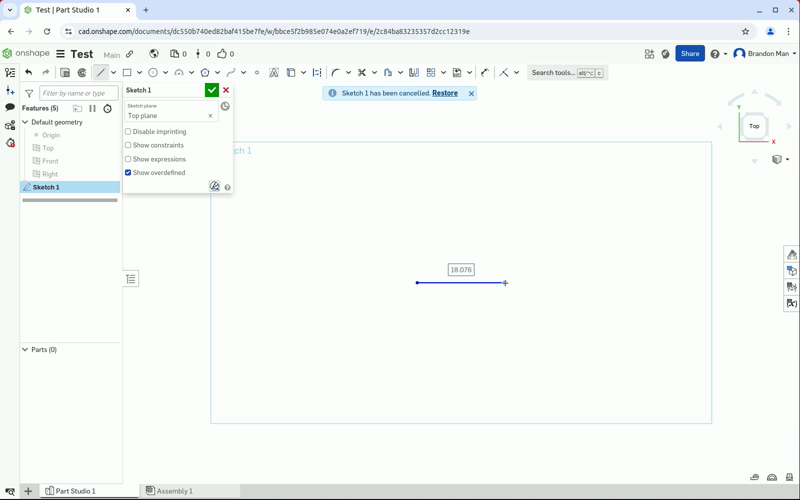
mouse_move(505, 170)
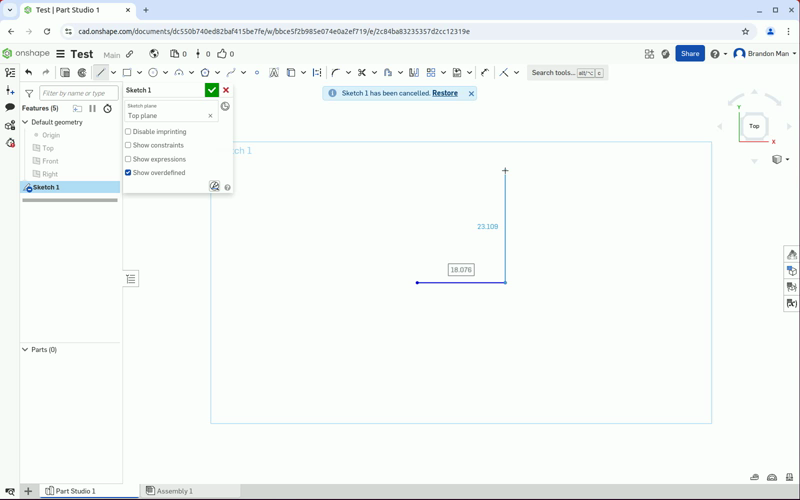
click(505, 170)
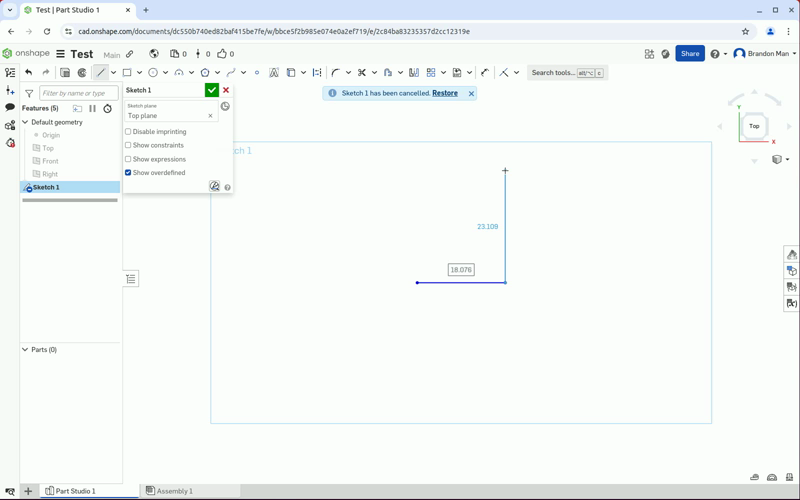
key_up(shift)
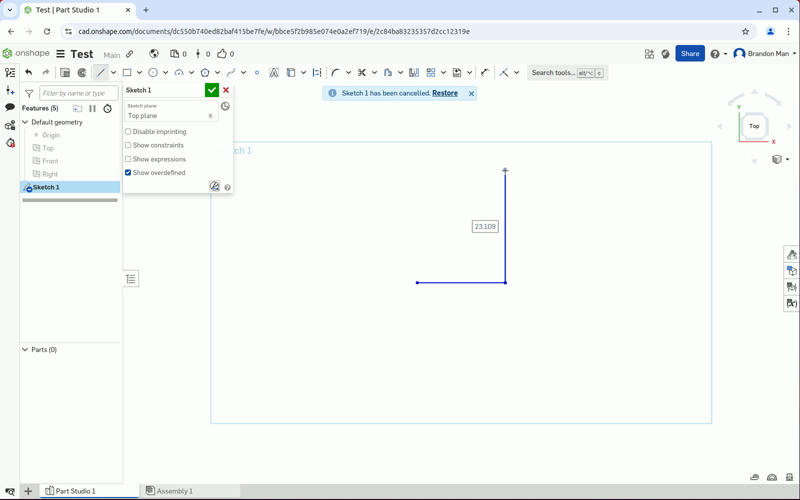
key_down(shift)
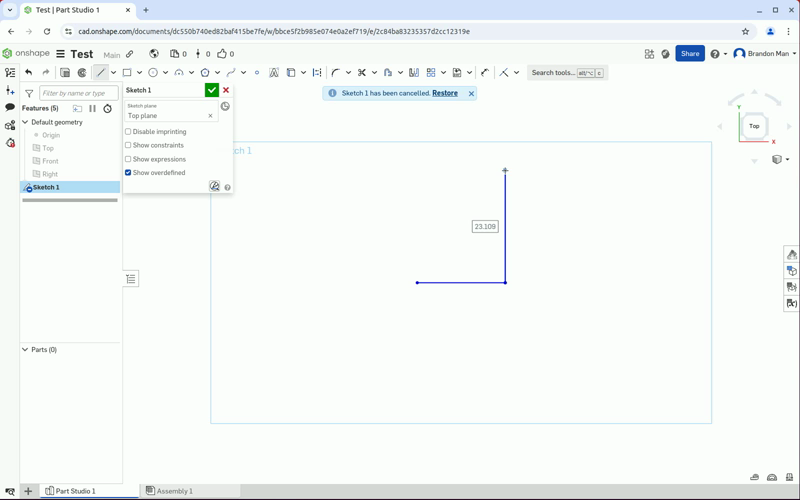
mouse_move(417, 170)
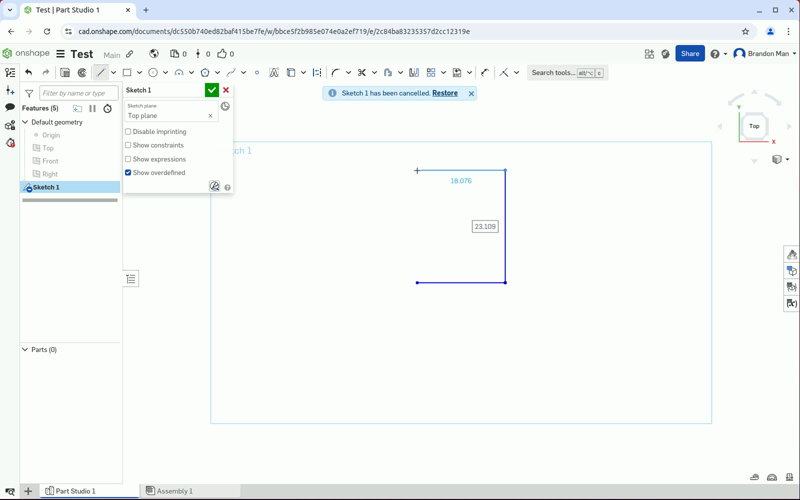
click(417, 170)
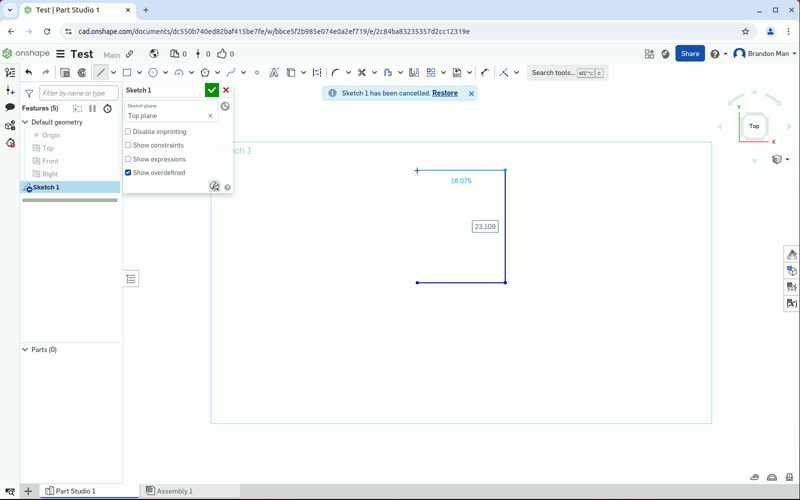
key_up(shift)
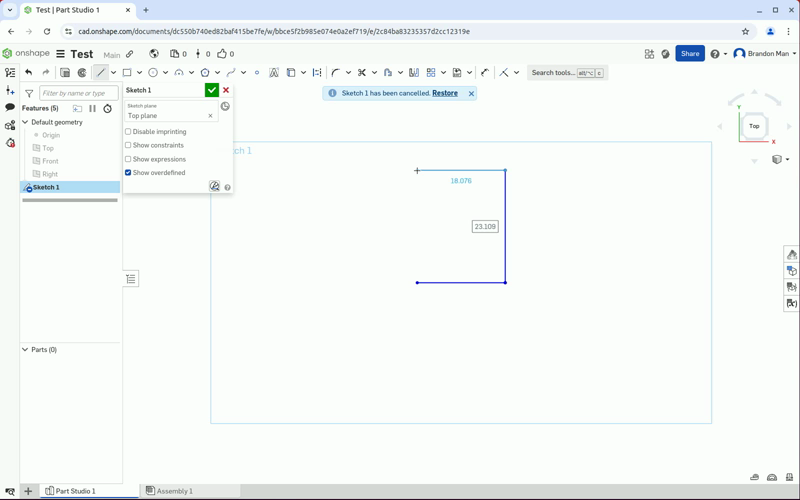
key_down(shift)
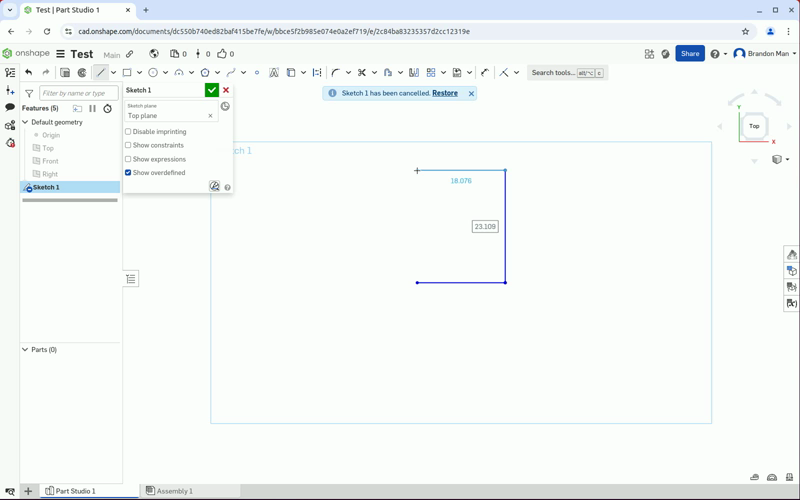
mouse_move(417, 282)
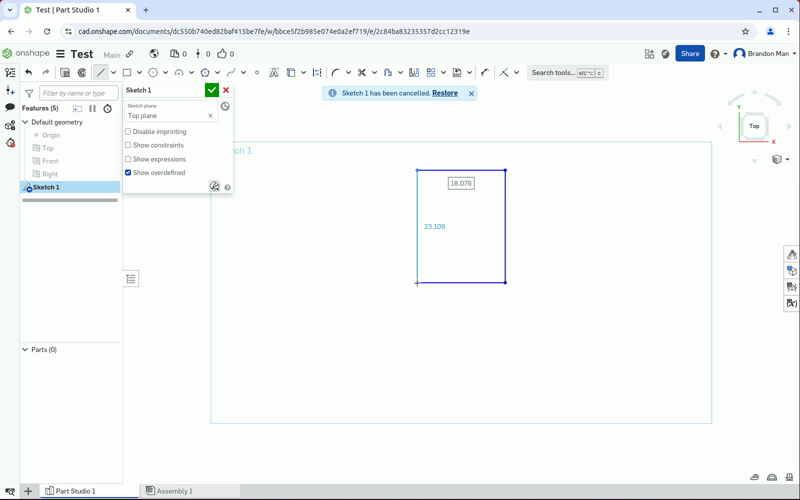
key_up(shift)
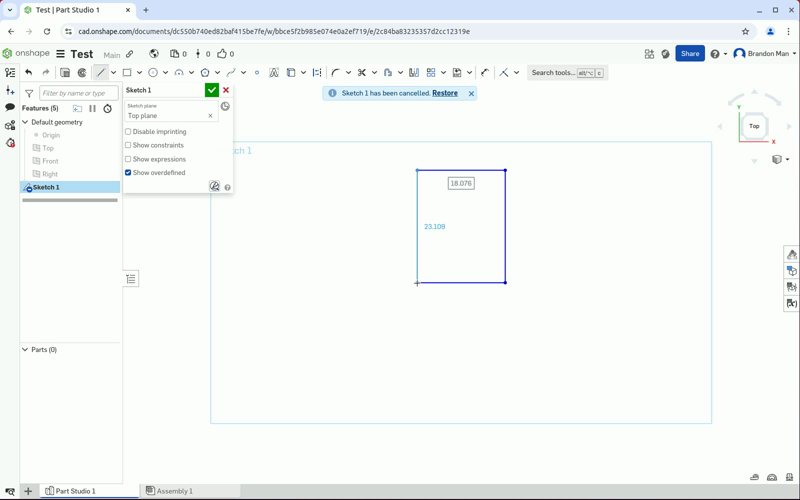
click(417, 282)
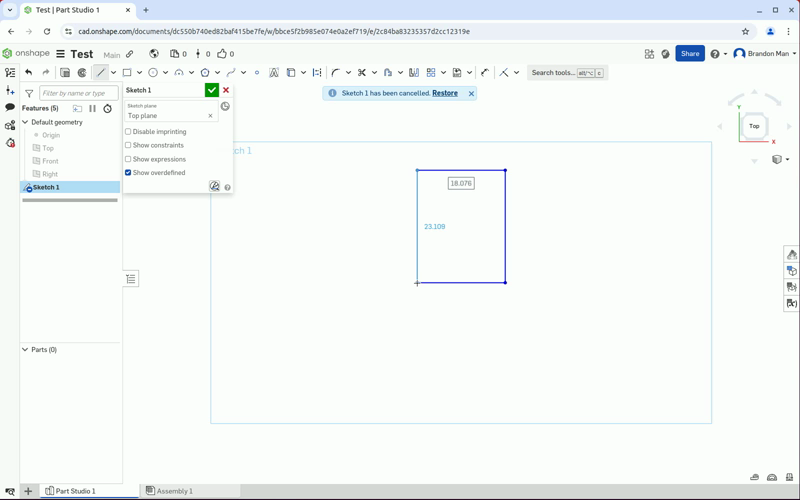
key(esc)
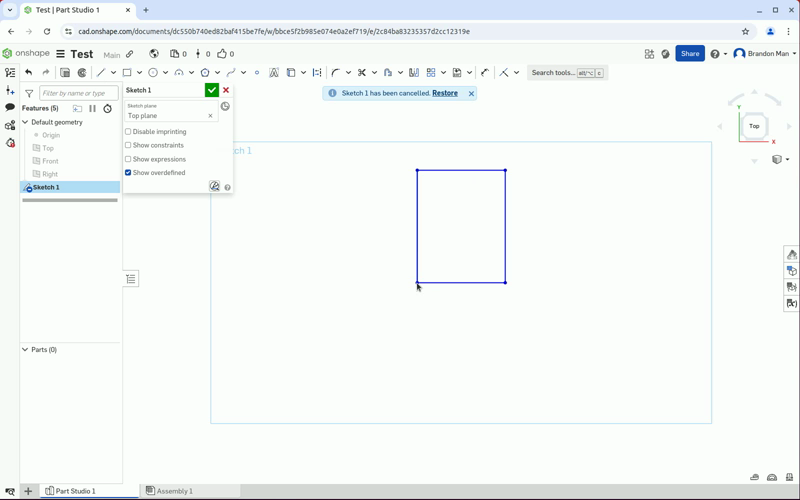
mouse_move(432, 266)
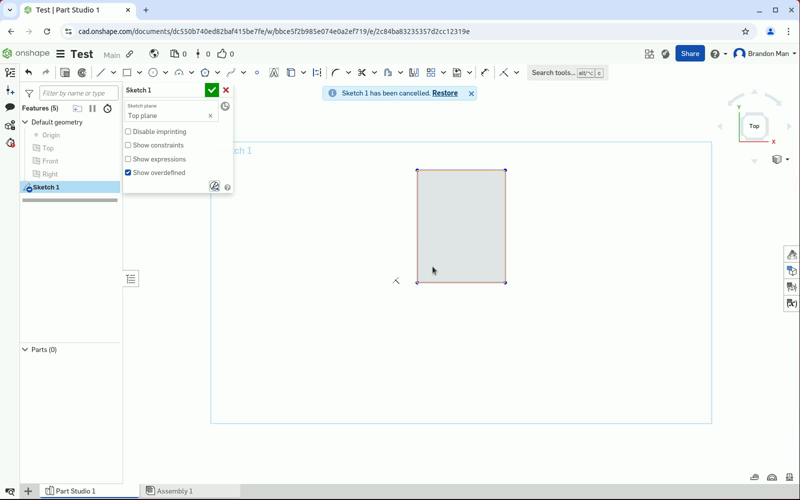
click(432, 266)
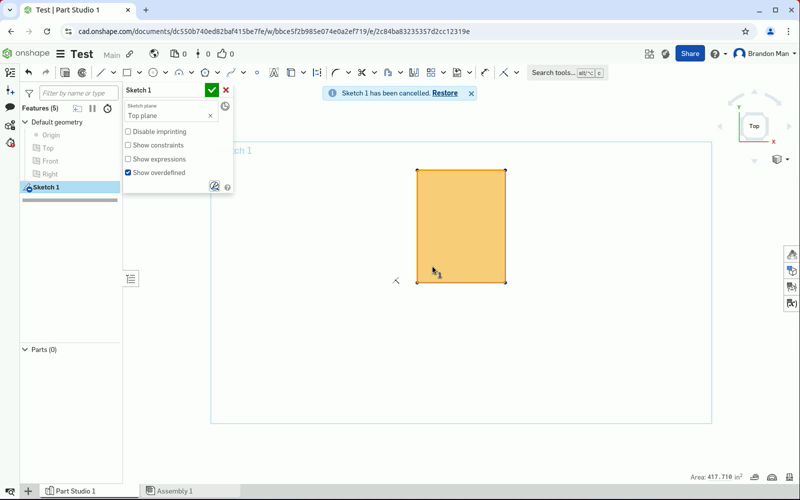
mouse_move(73, 352)
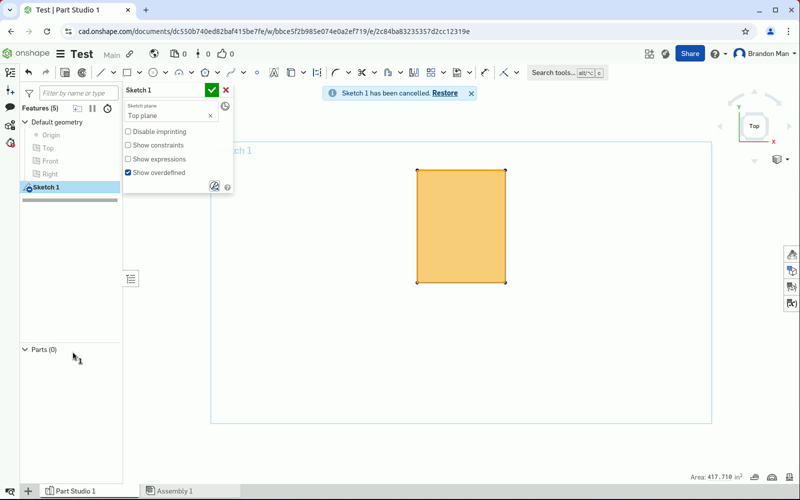
key(shift+y)
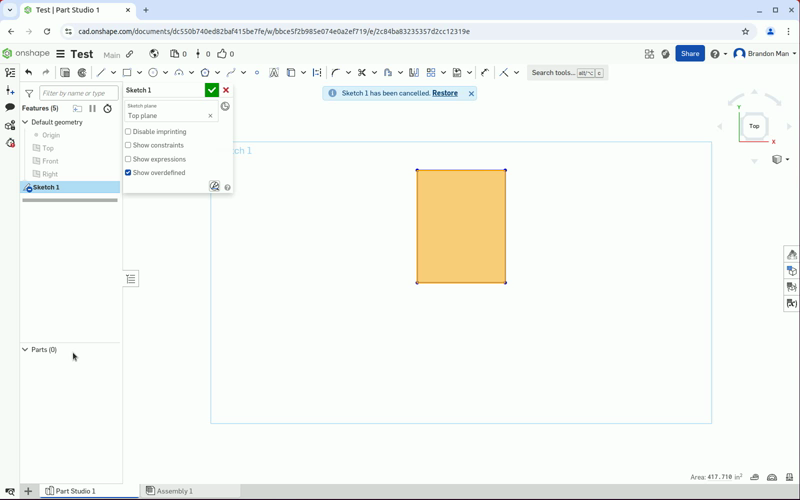
key(shift+e)
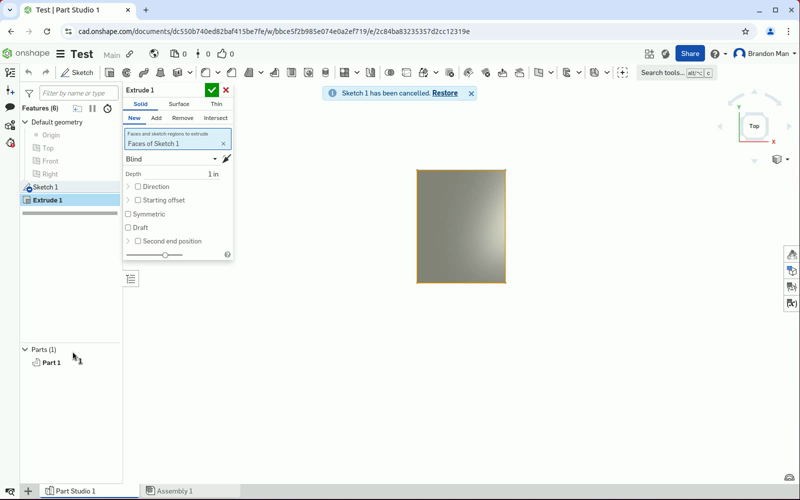
mouse_move(143, 106)
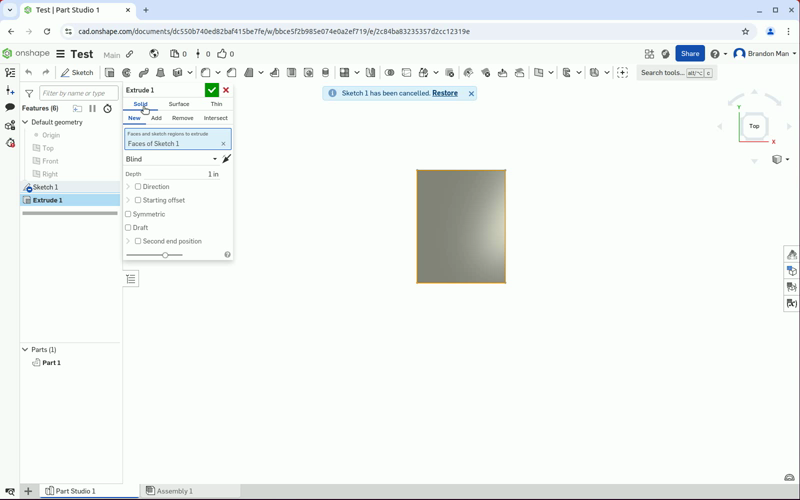
click(143, 106)
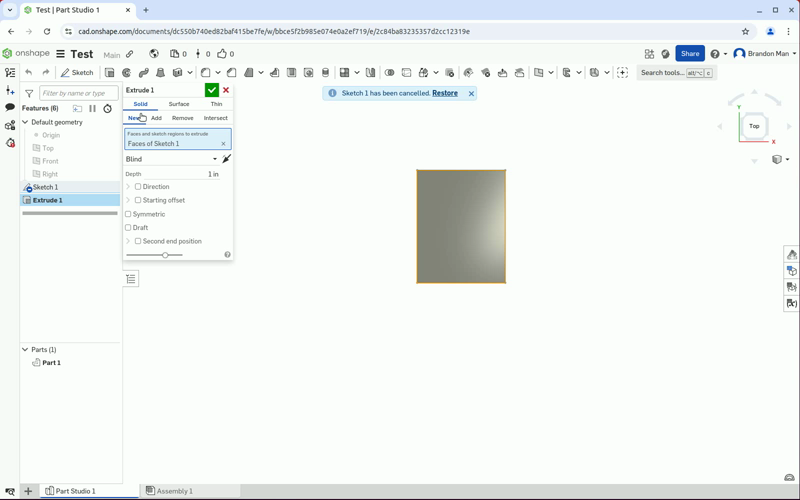
mouse_move(137, 120)
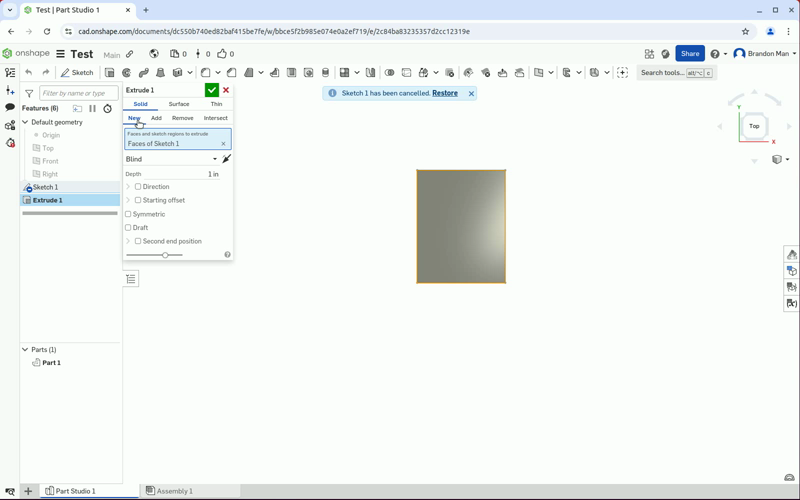
click(137, 120)
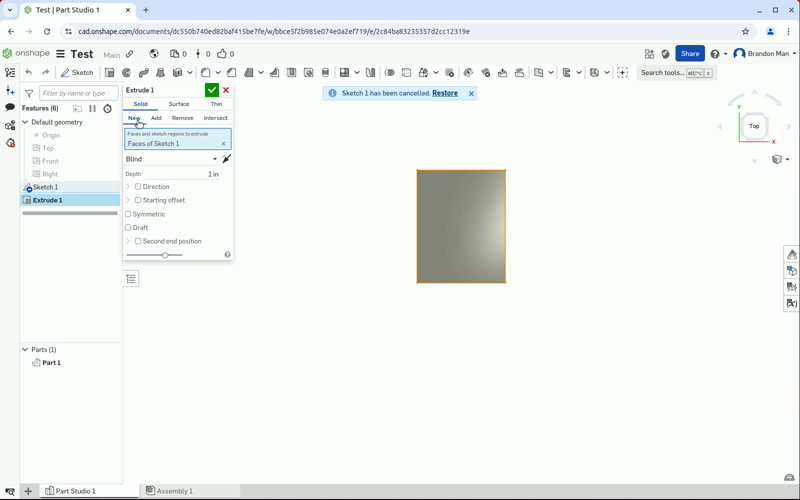
key(tab, 4)
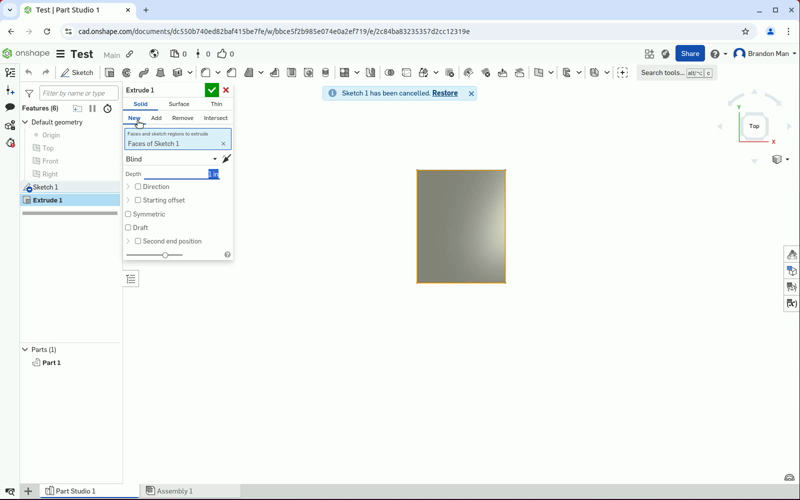
text(-0.241)
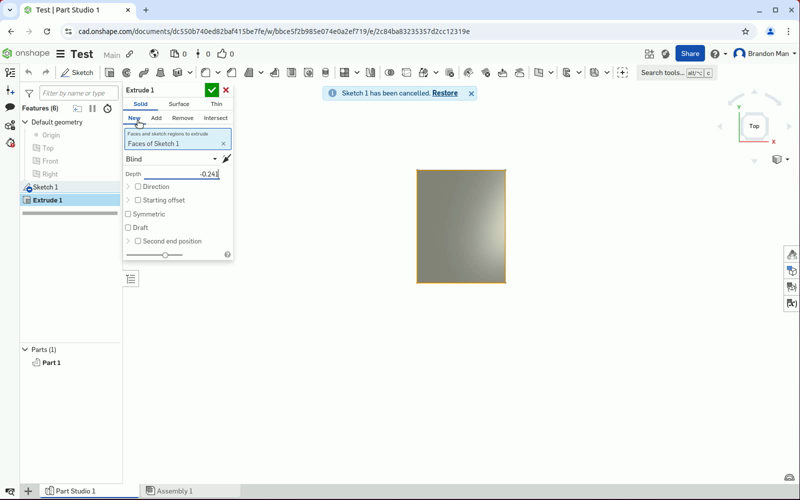
key(enter)
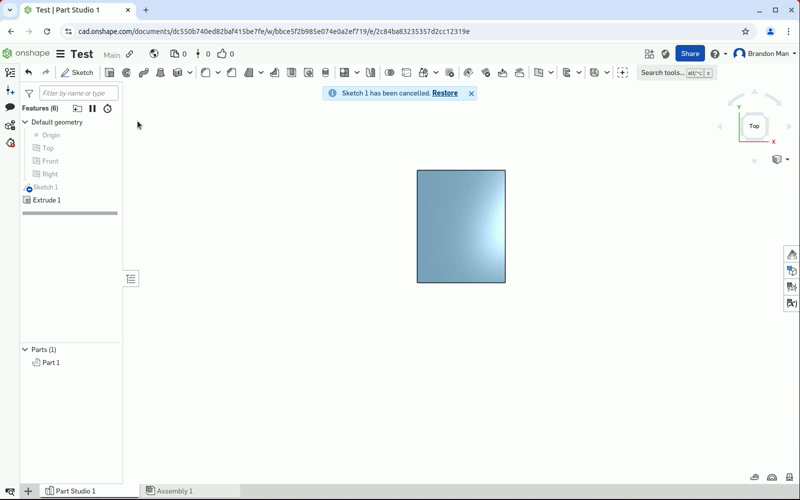
key(shift+h)
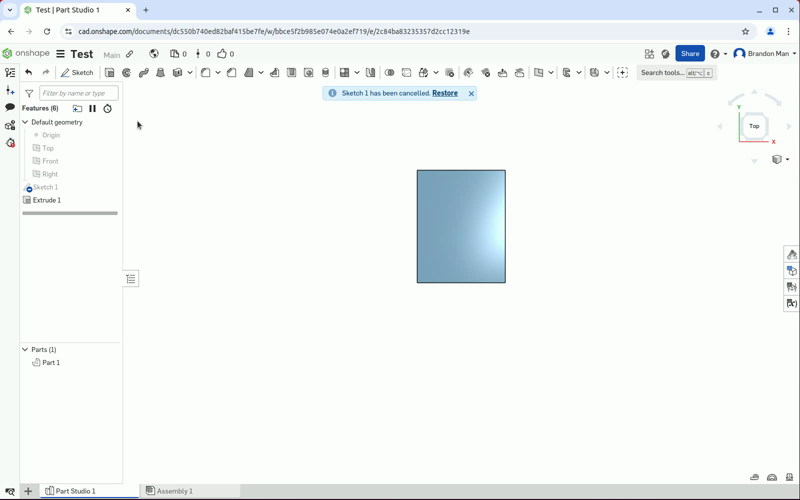
key(shift+h)
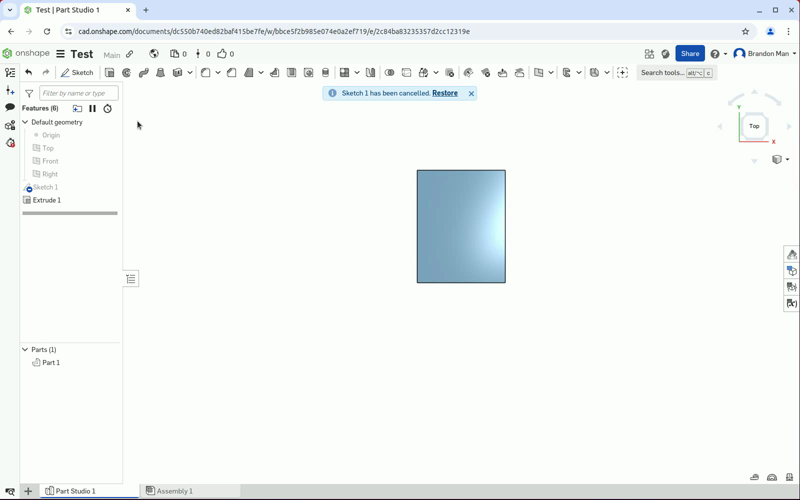
mouse_move(73, 189)
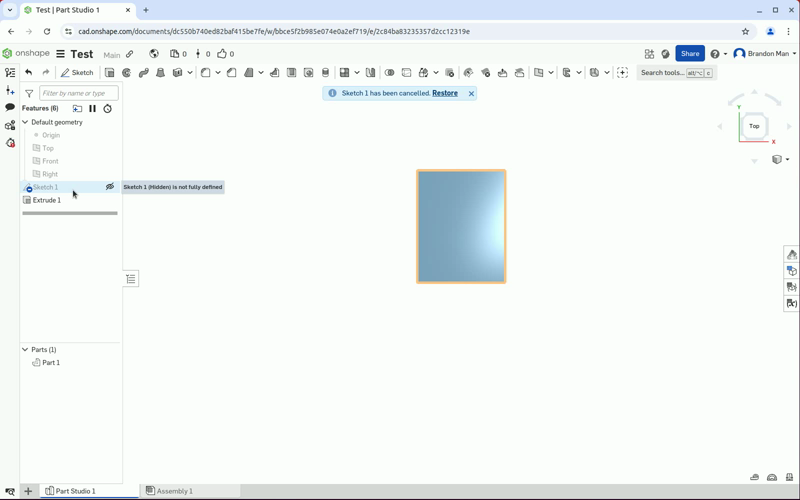
click(73, 189)
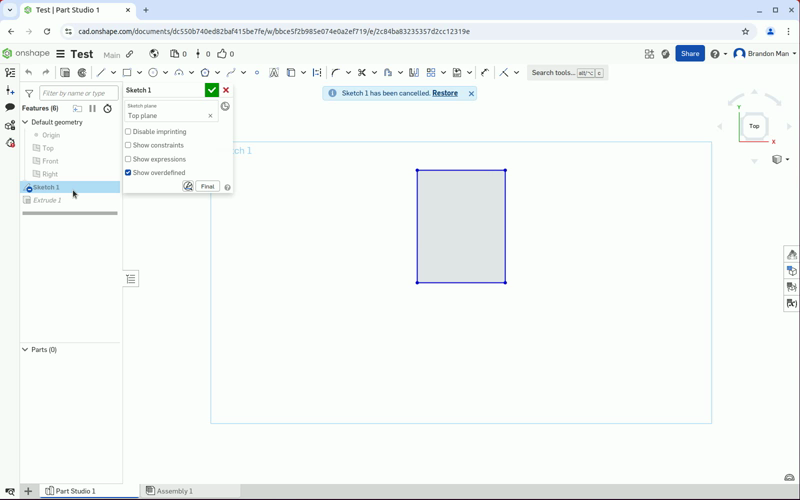
mouse_move(229, 92)
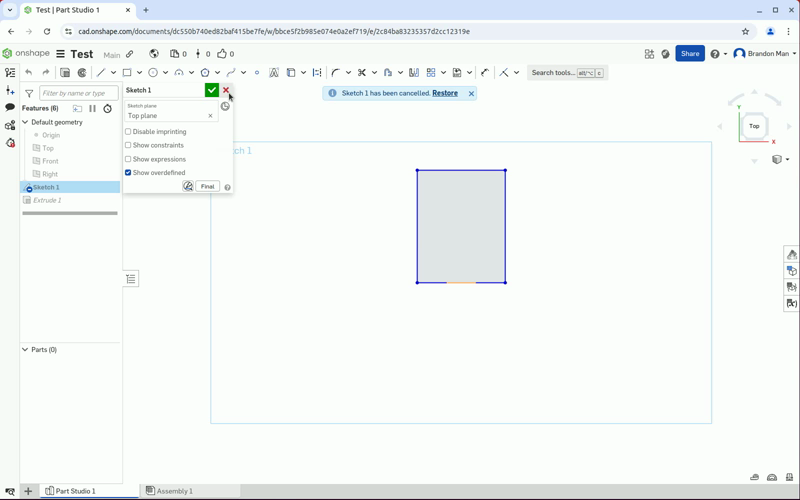
click(229, 92)
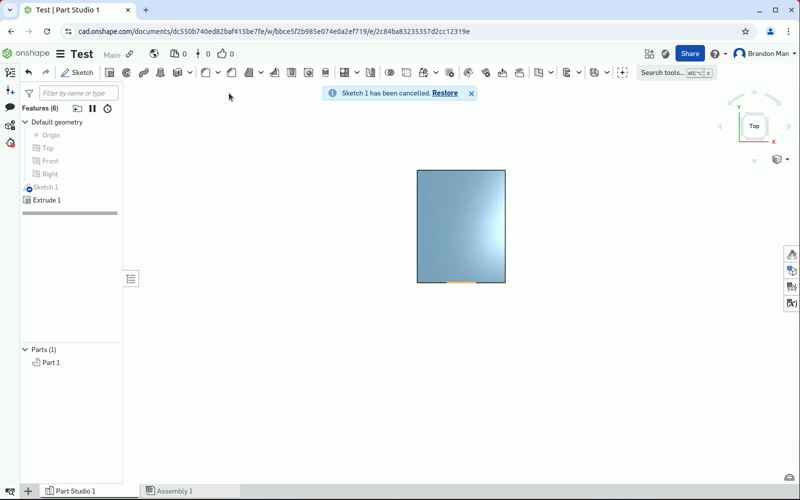
mouse_move(73, 352)
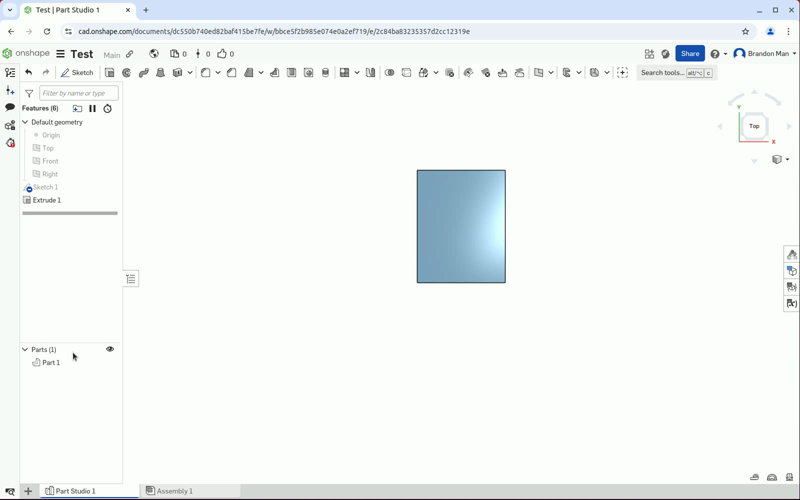
key(y)
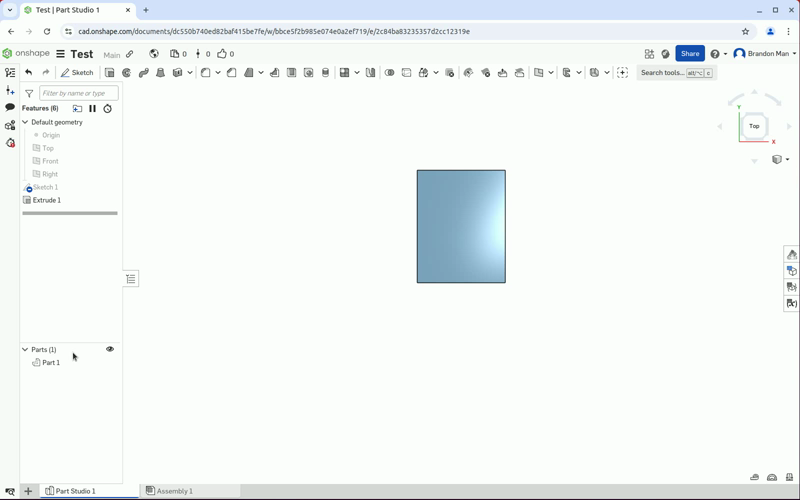
key(shift+p)
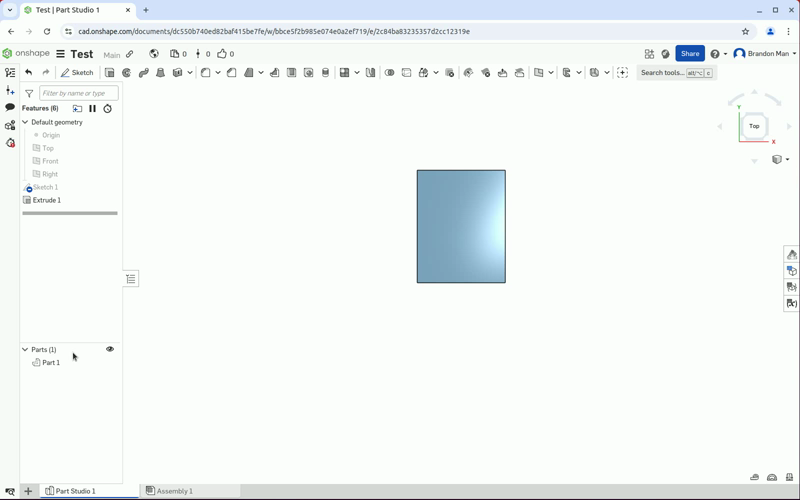
key(space)
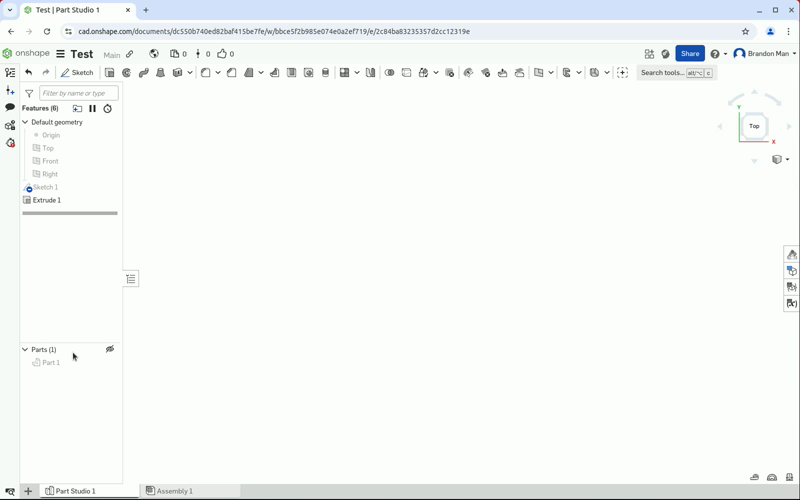
key_down(shift)
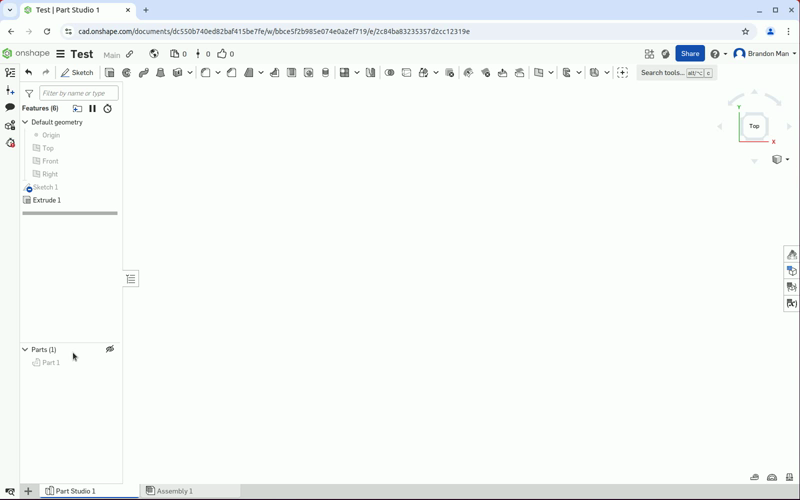
key(up)
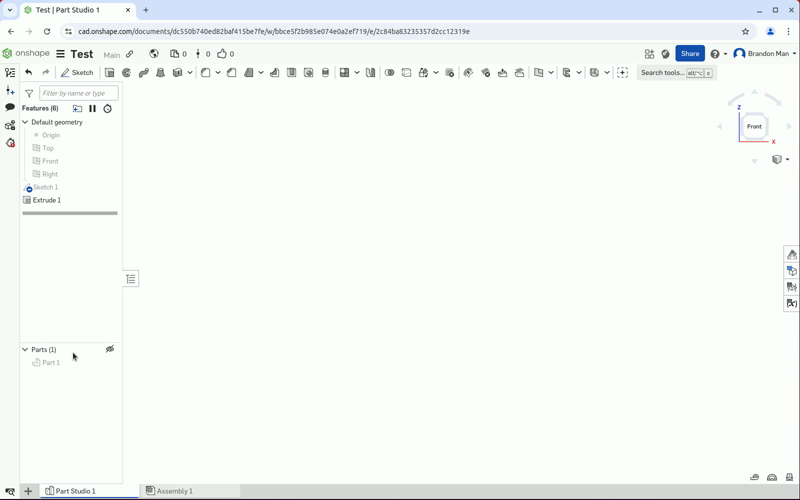
key_up(shift)
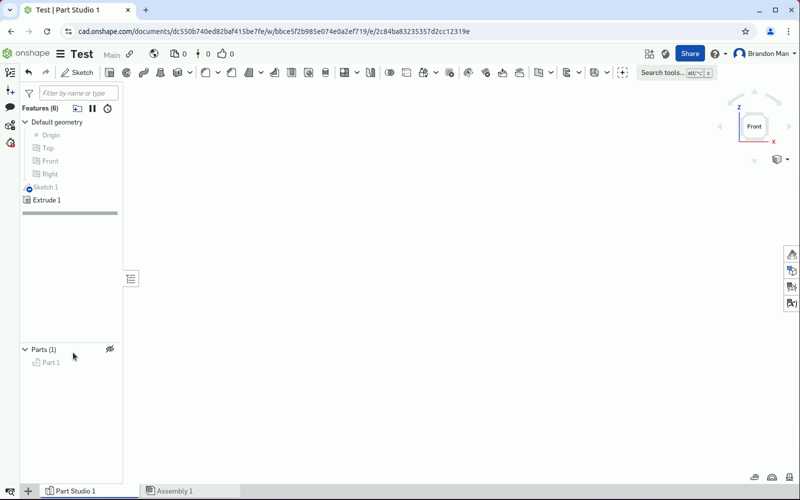
key(space)
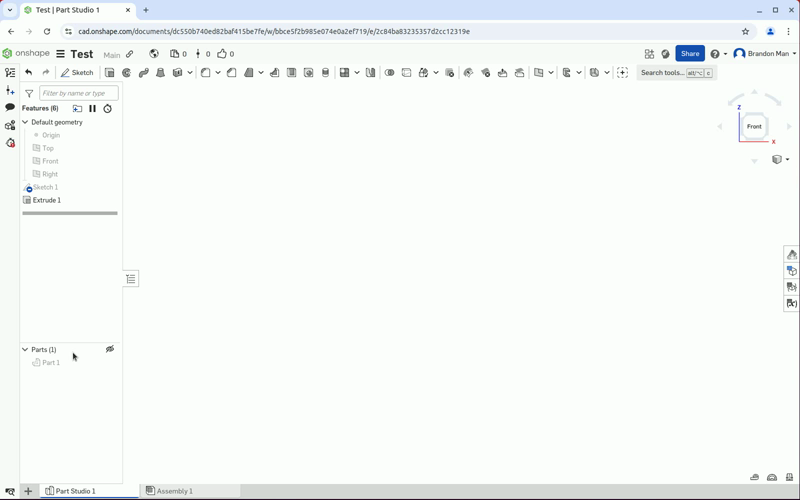
key_down(shift)
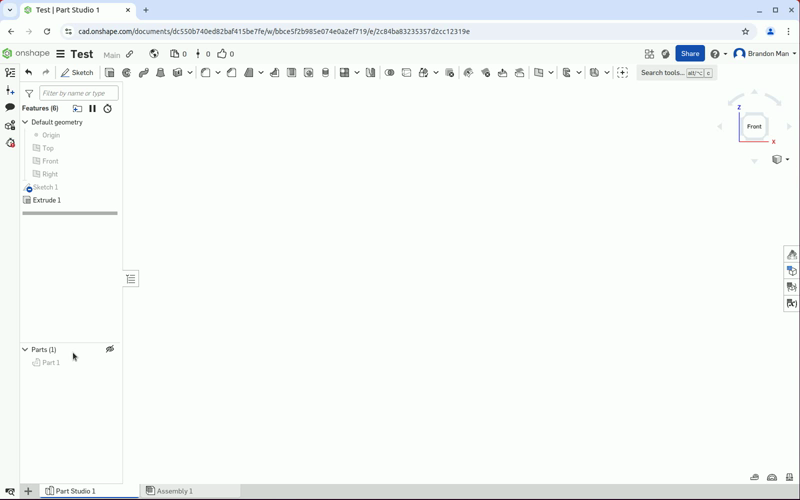
key(left)
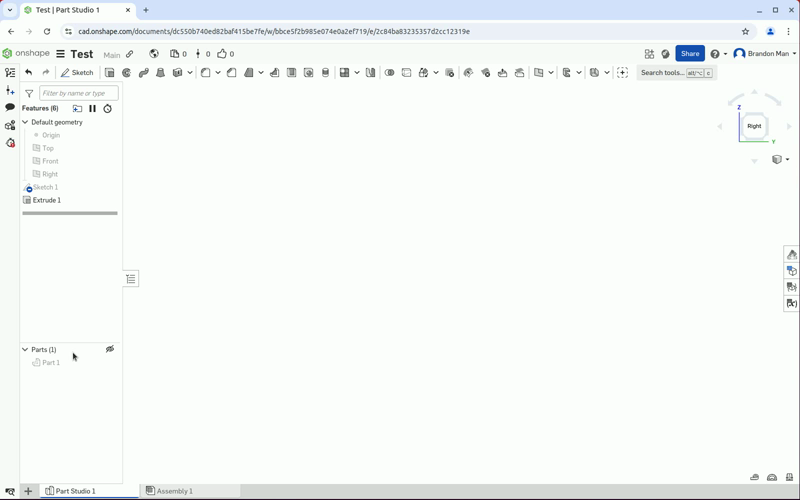
key_up(shift)
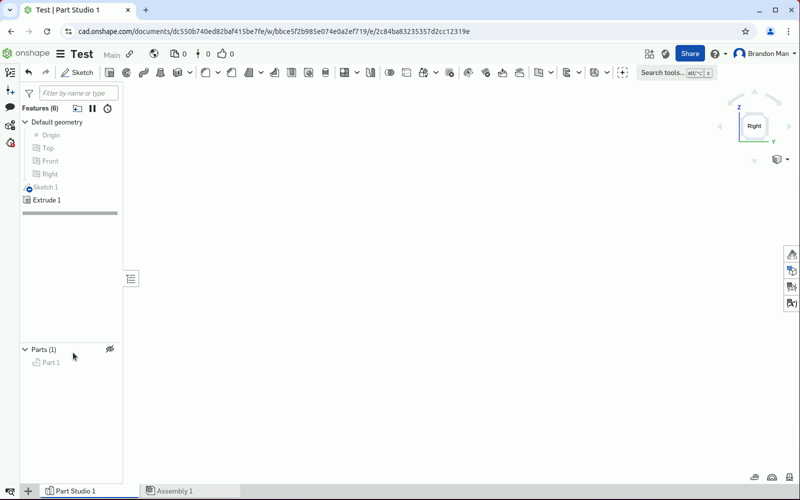
mouse_move(73, 352)
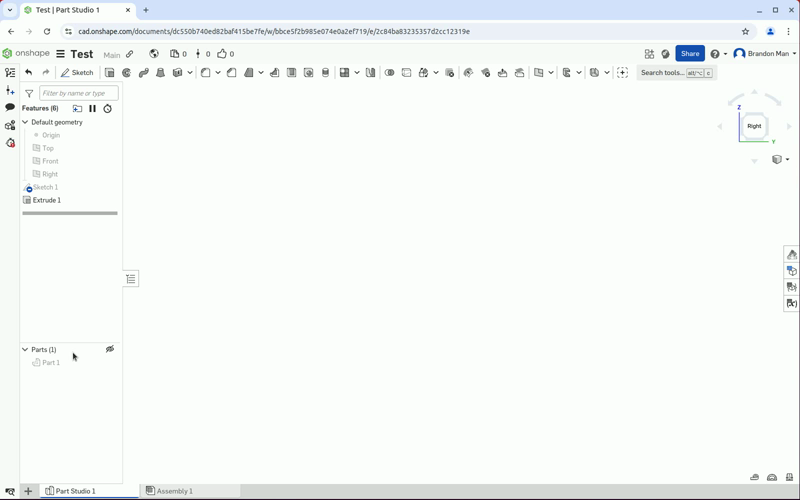
key(shift+y)
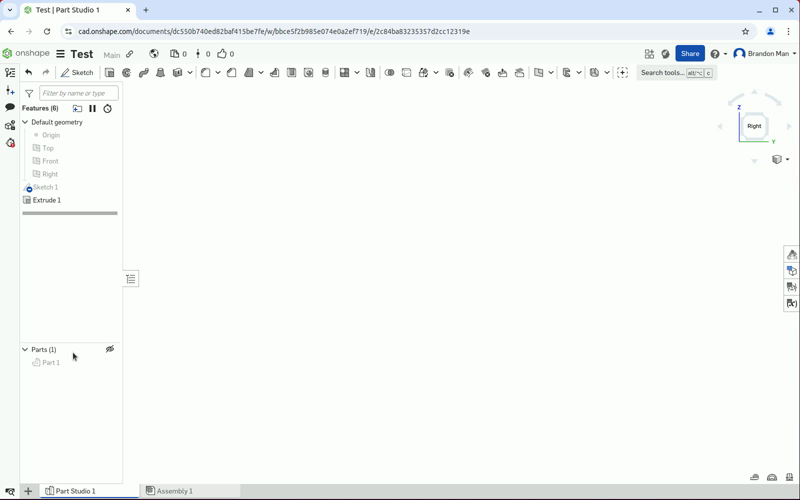
key(shift+s)
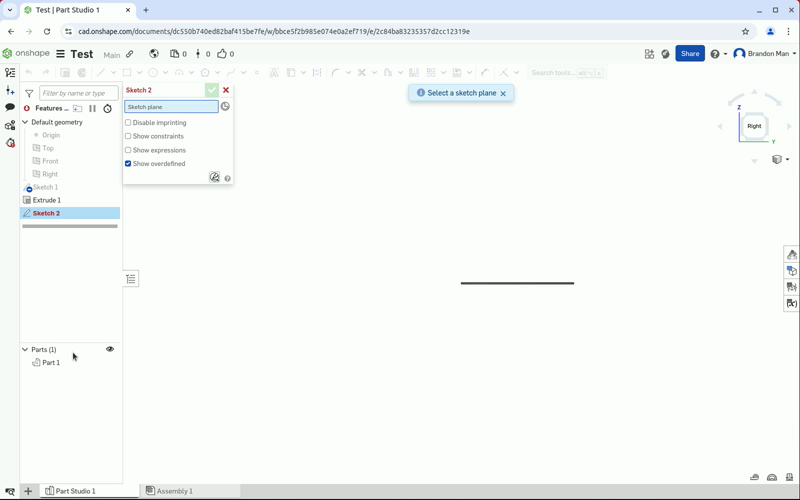
mouse_move(73, 176)
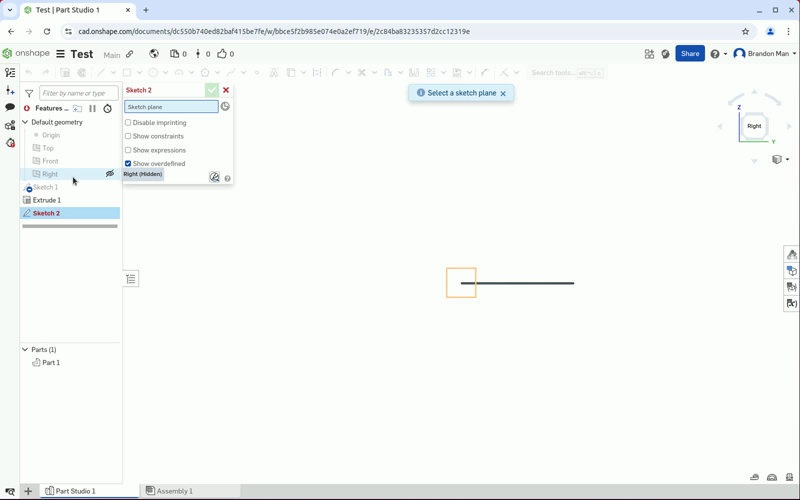
click(73, 176)
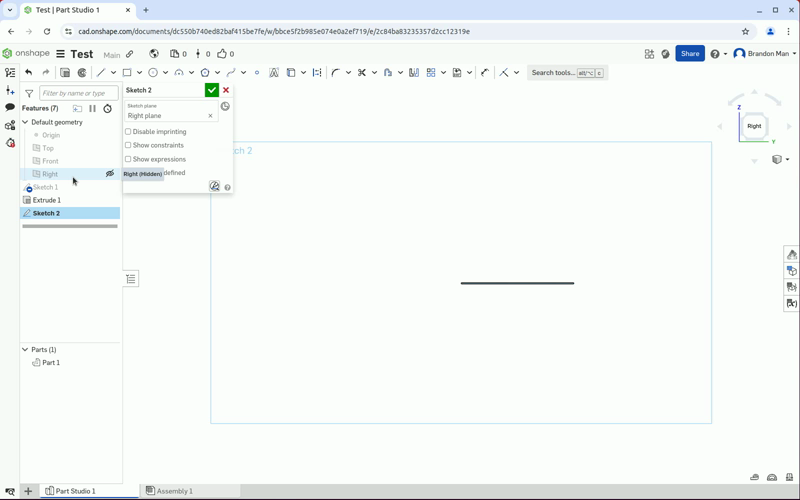
mouse_move(73, 352)
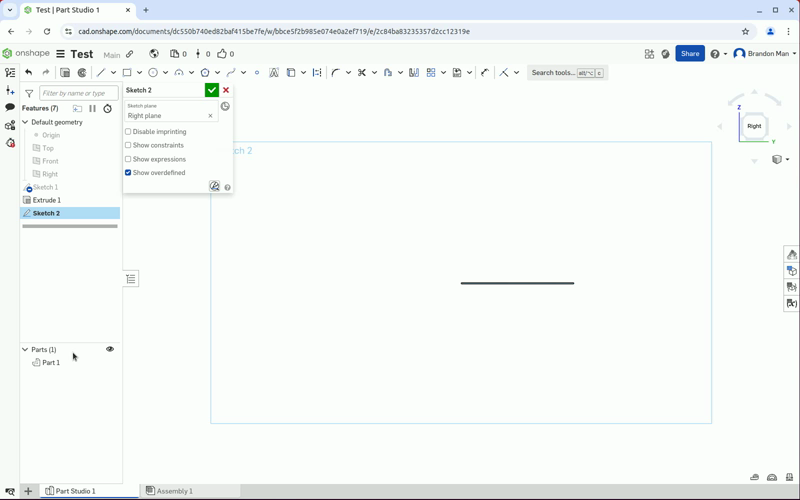
key(y)
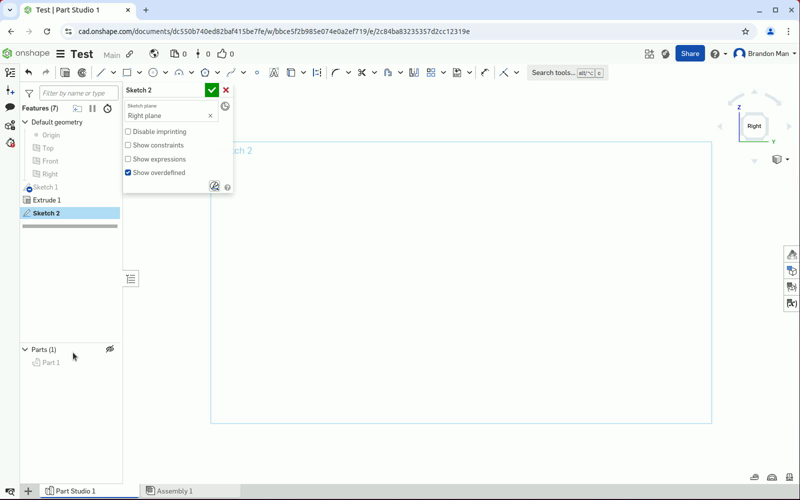
key(c)
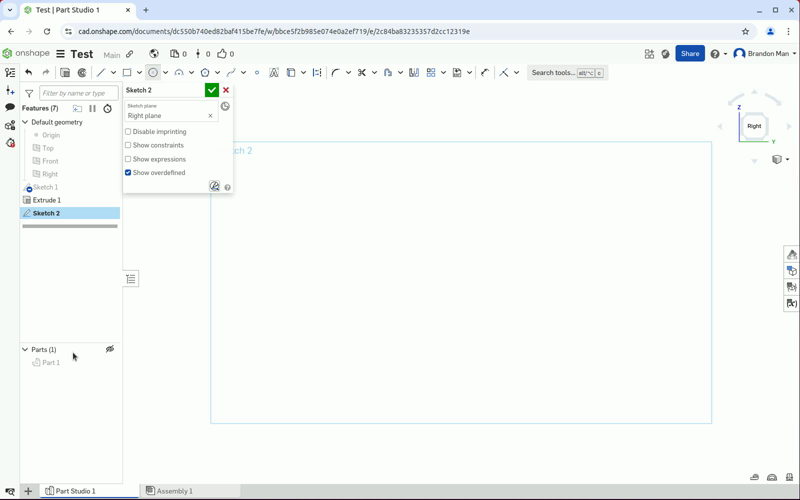
key_down(shift)
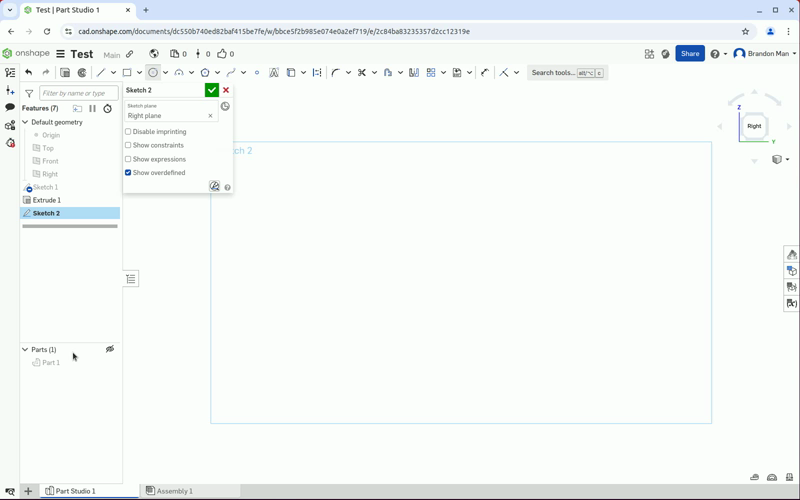
mouse_move(461, 282)
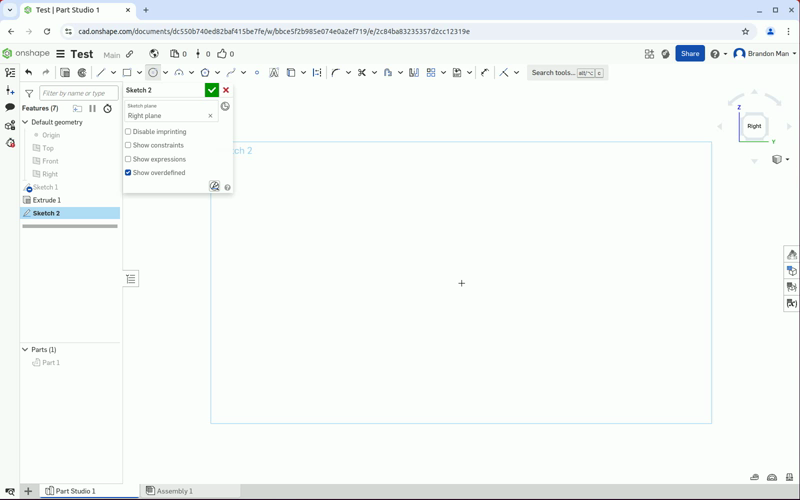
click(461, 282)
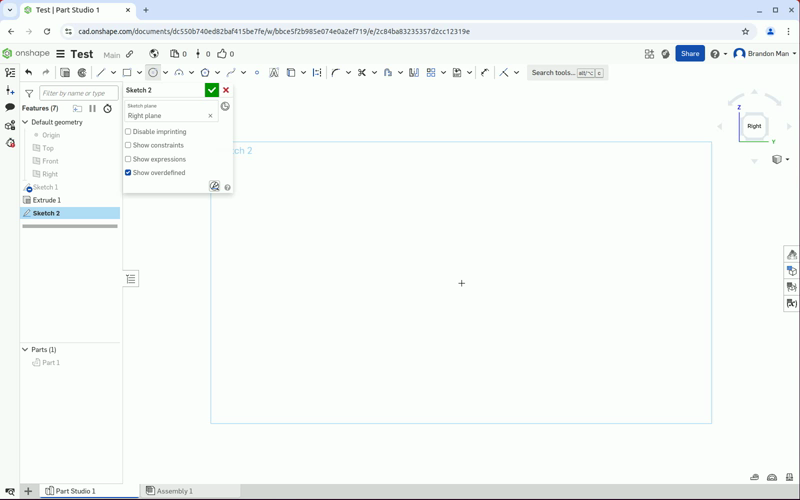
key_up(shift)
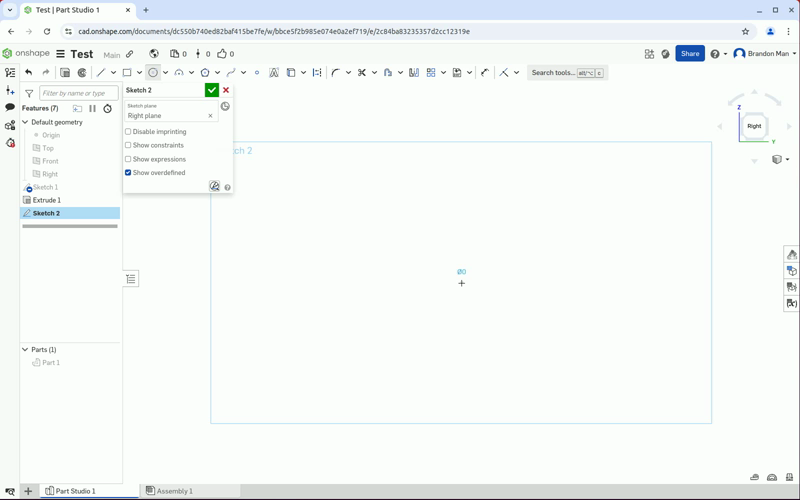
mouse_move(464, 282)
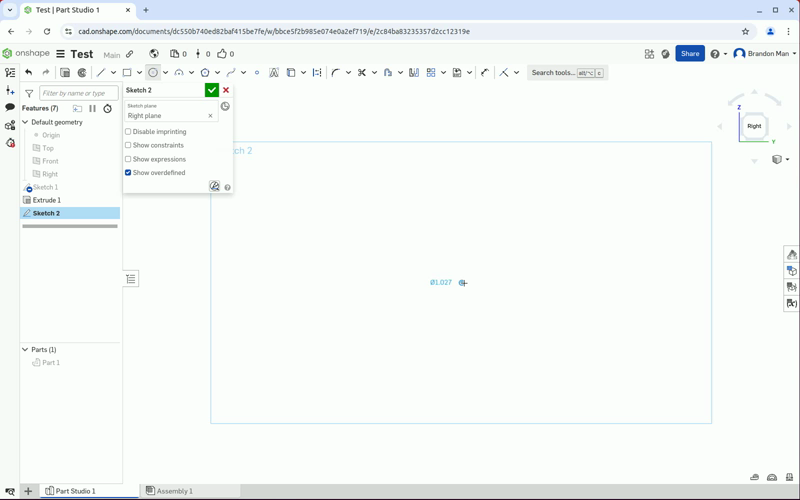
scroll(6)
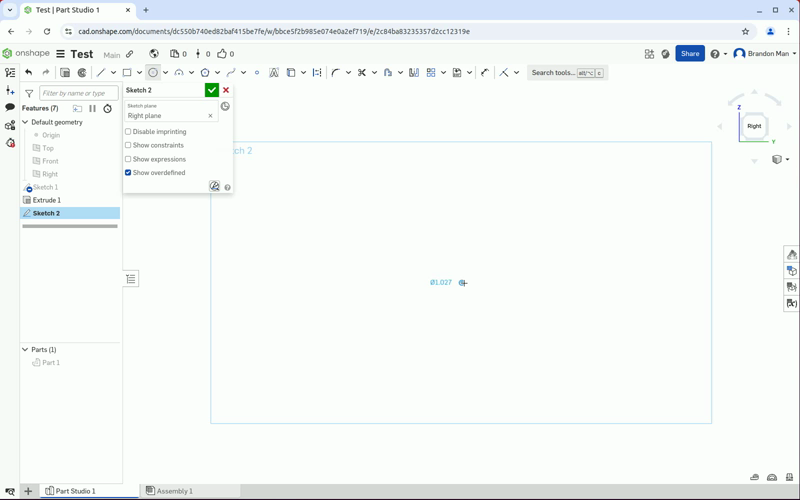
scroll(6)
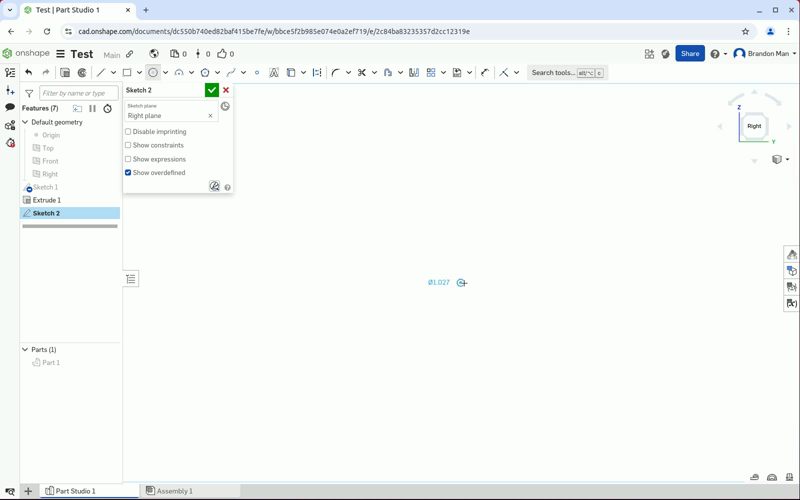
scroll(6)
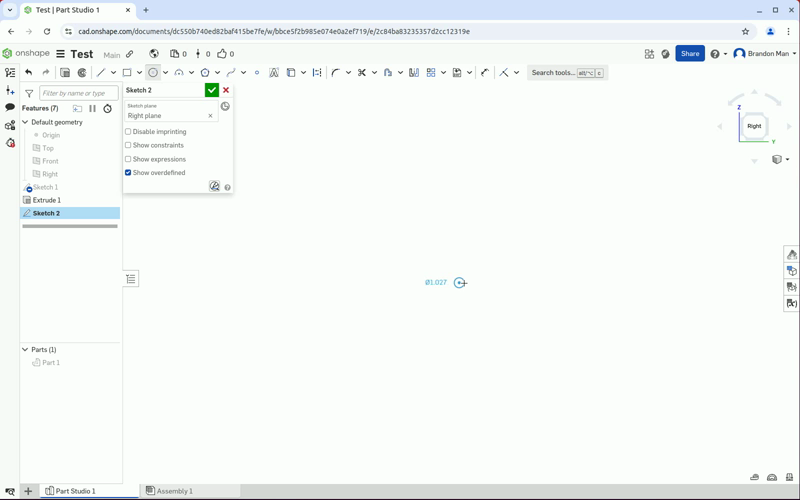
scroll(6)
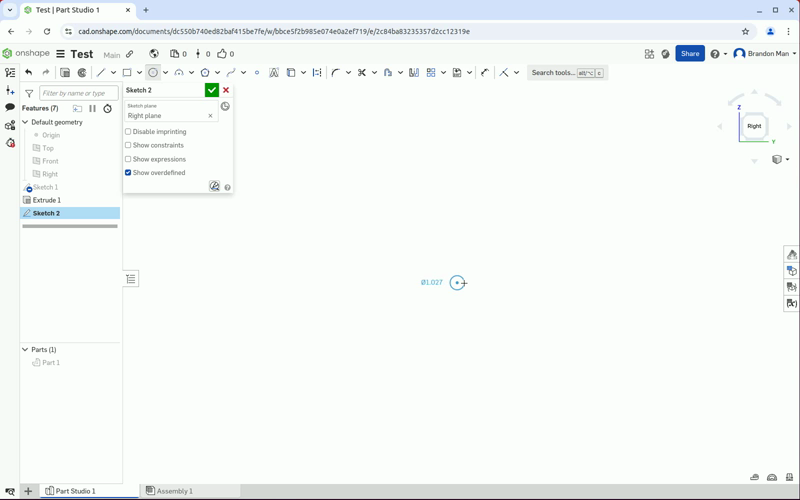
scroll(6)
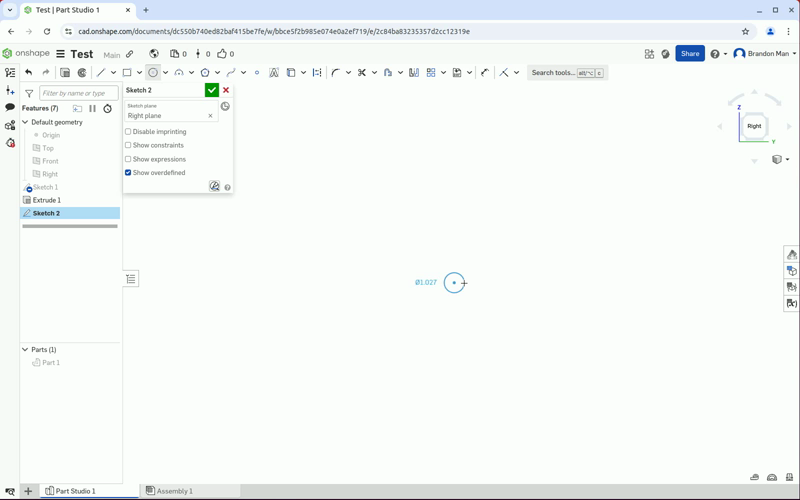
scroll(6)
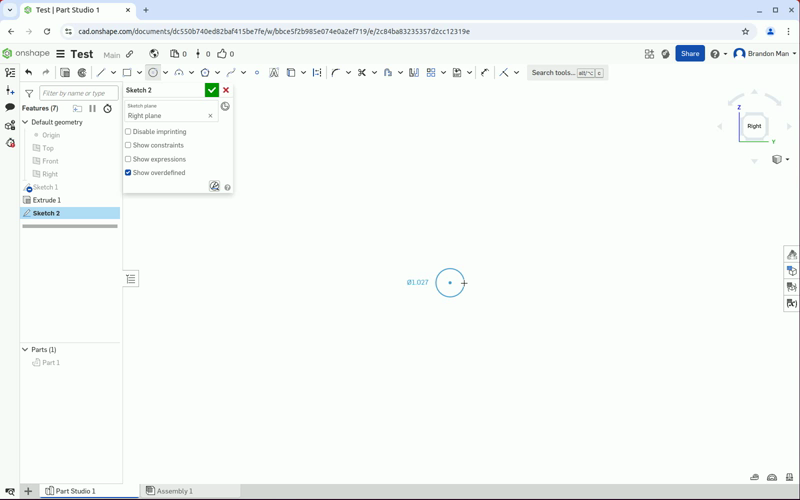
scroll(6)
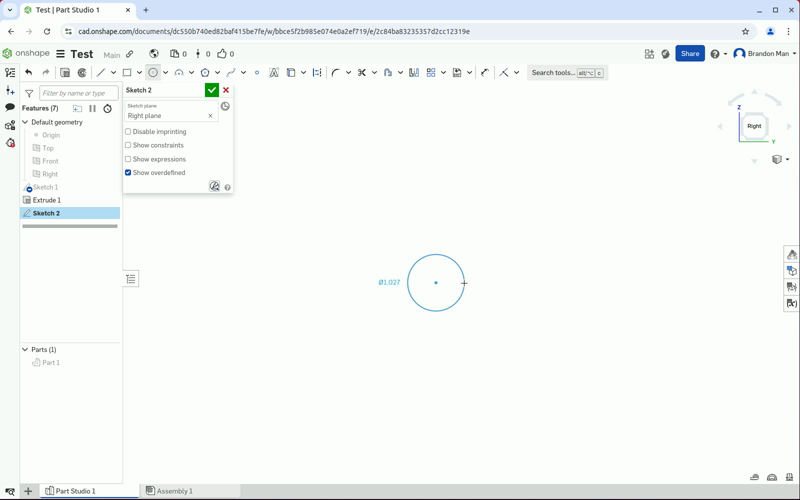
click(464, 282)
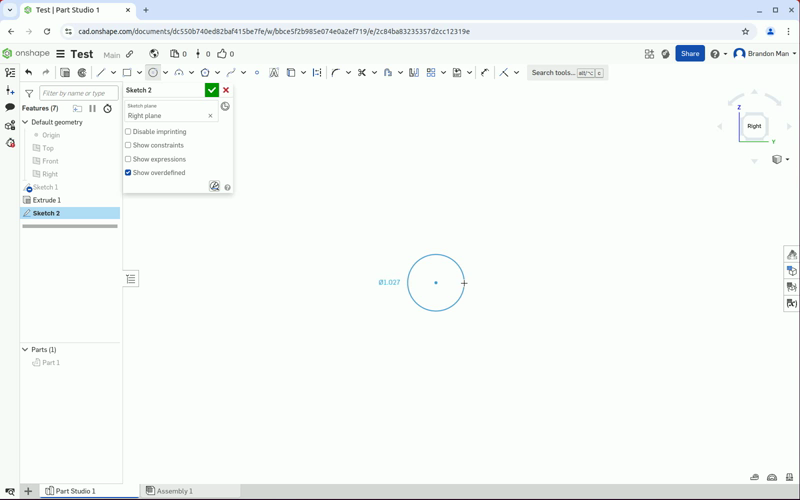
scroll(-6)
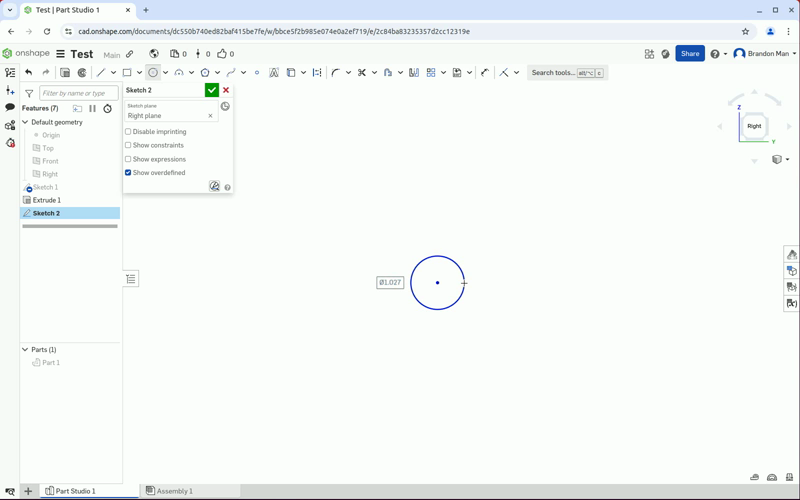
scroll(-6)
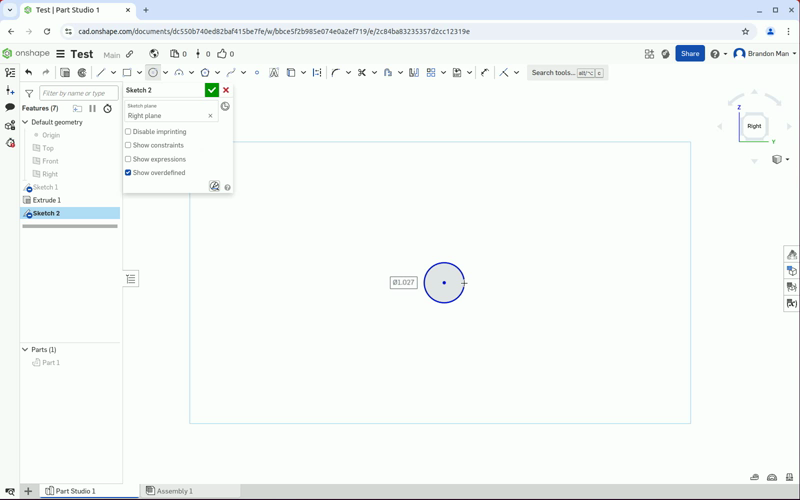
scroll(-6)
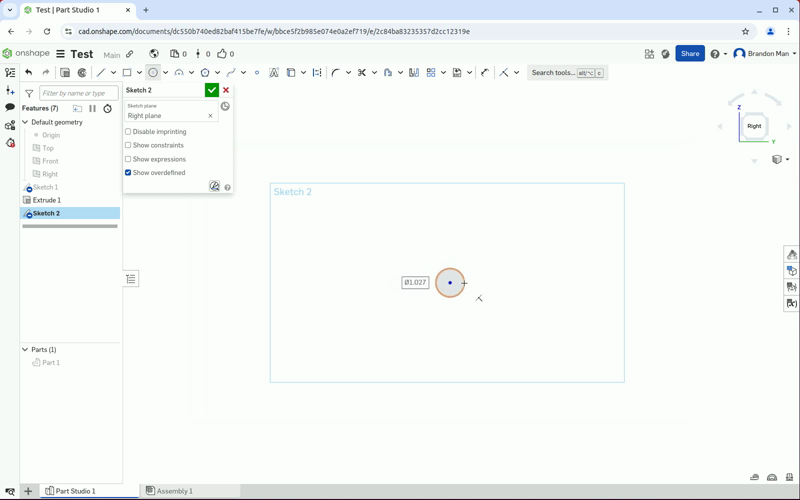
scroll(-6)
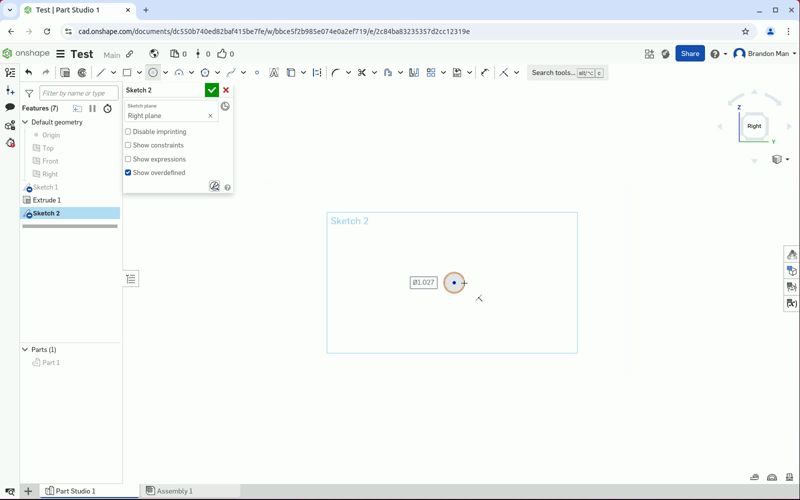
scroll(-6)
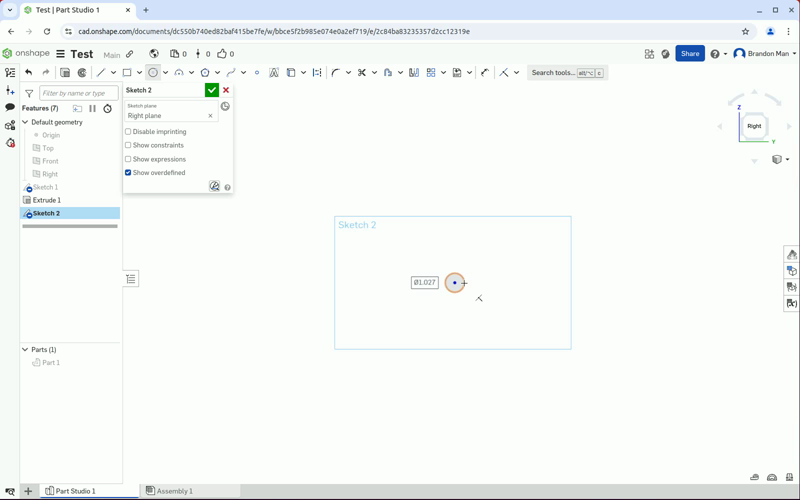
scroll(-6)
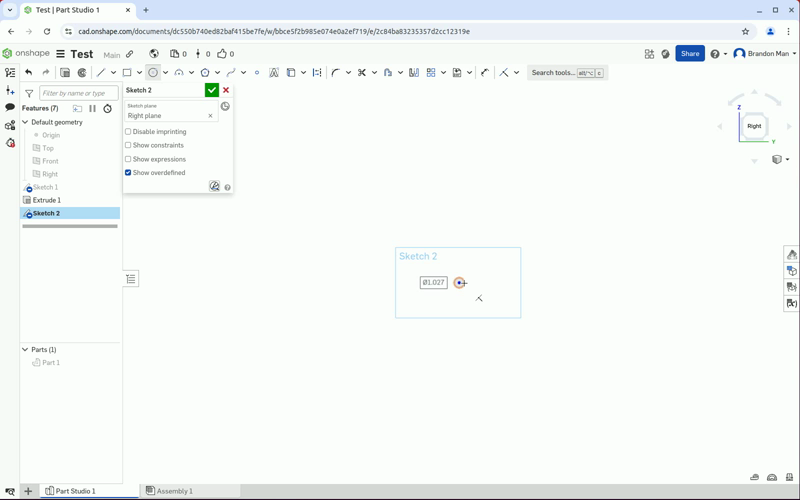
scroll(-6)
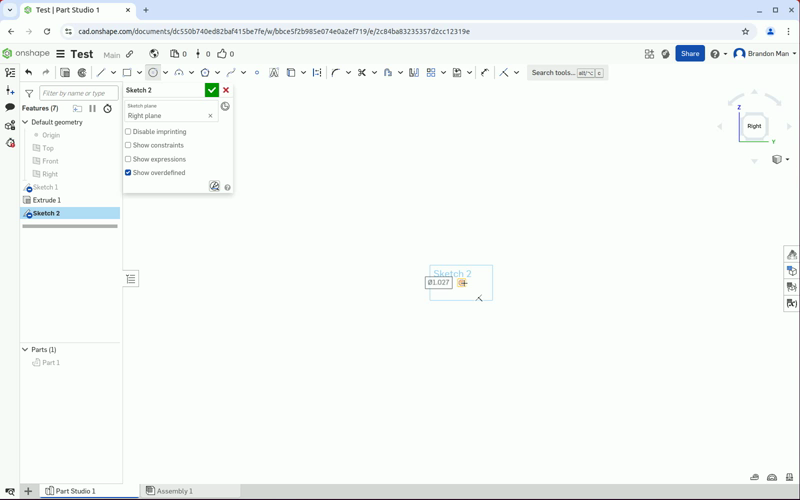
key(esc)
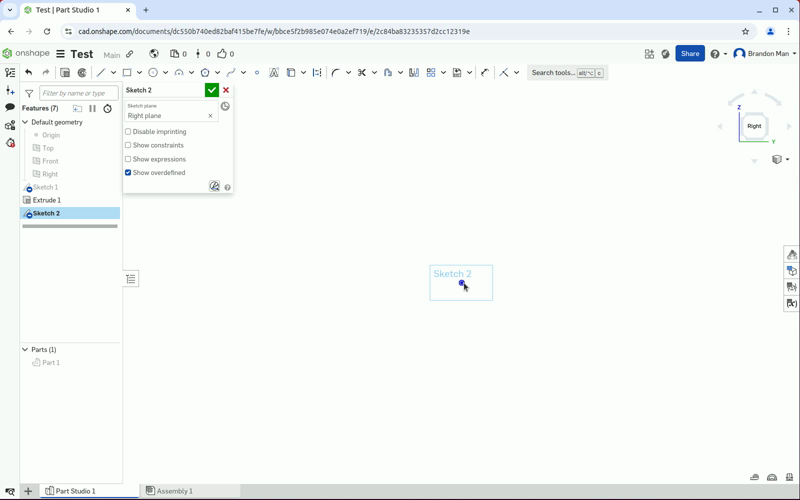
mouse_move(463, 281)
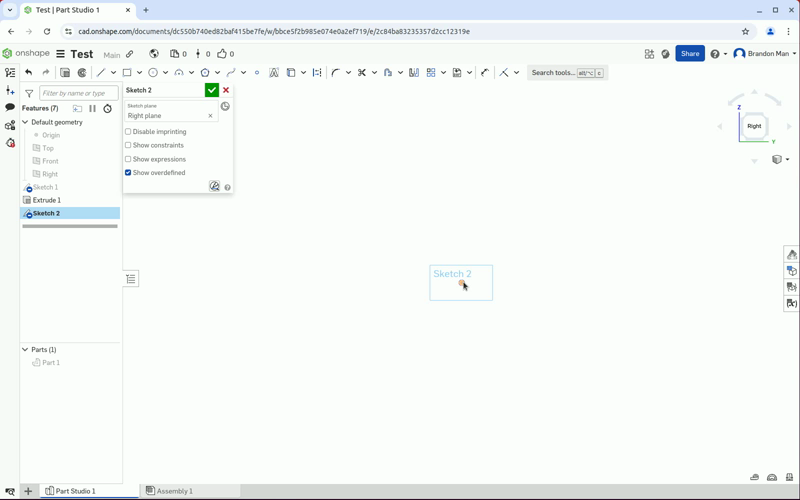
scroll(6)
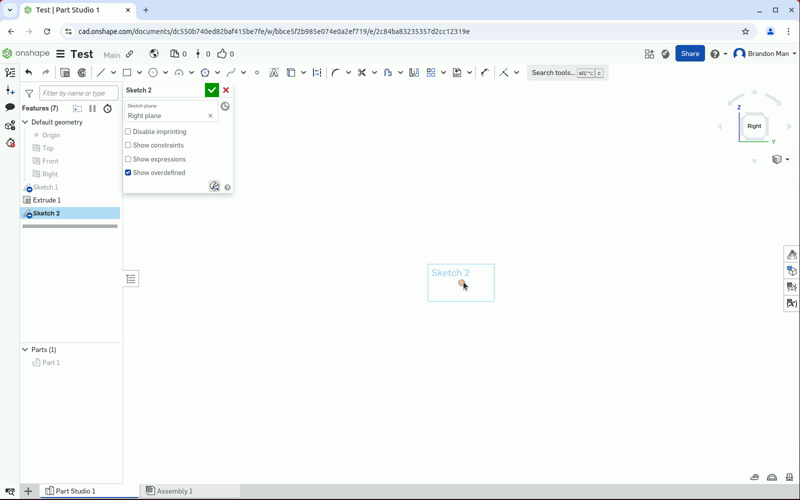
scroll(6)
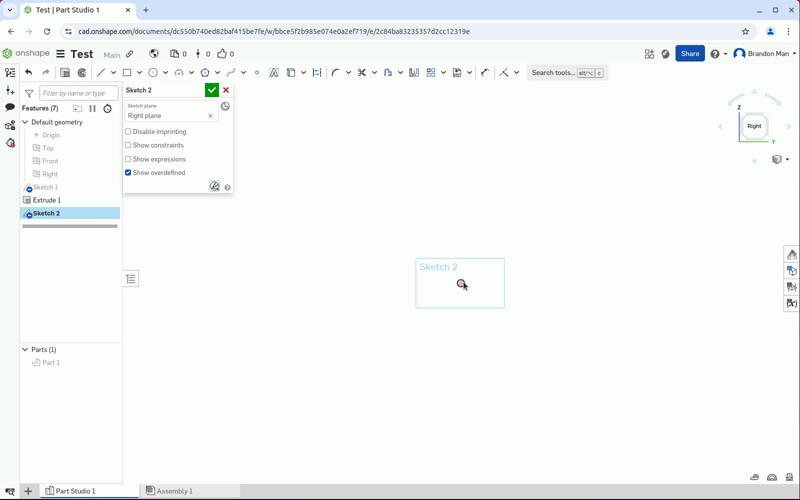
scroll(6)
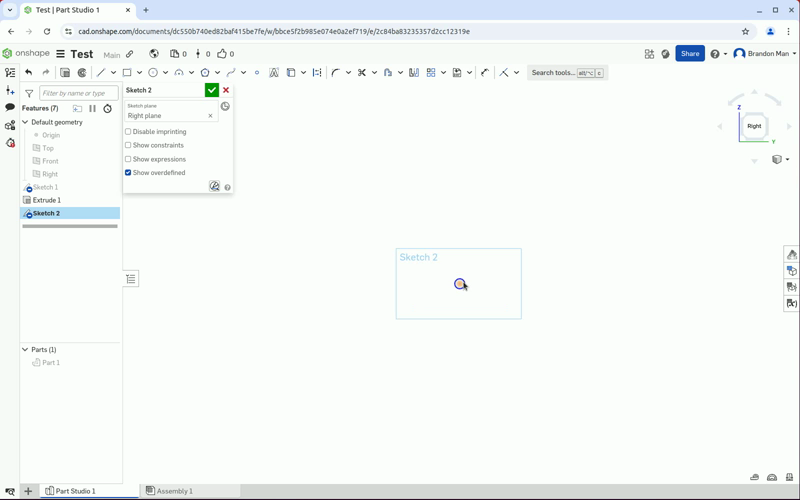
scroll(6)
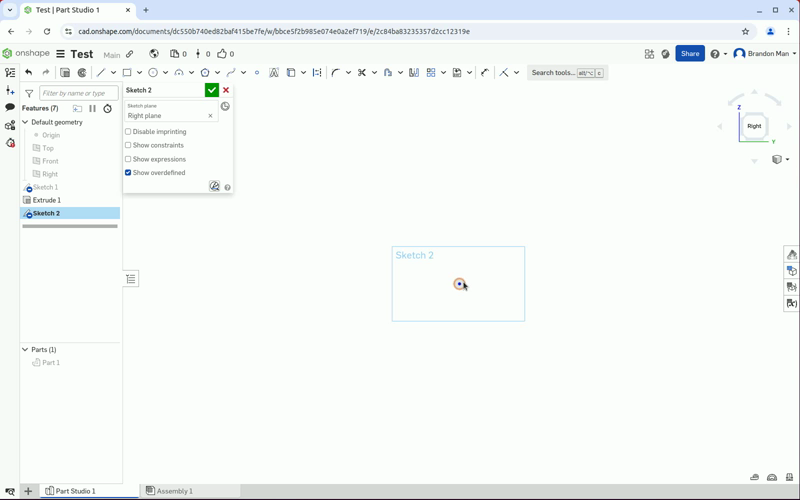
scroll(6)
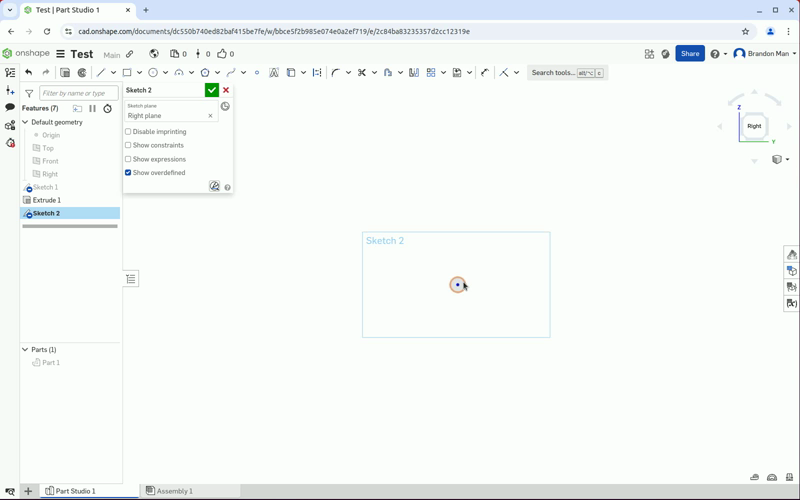
scroll(6)
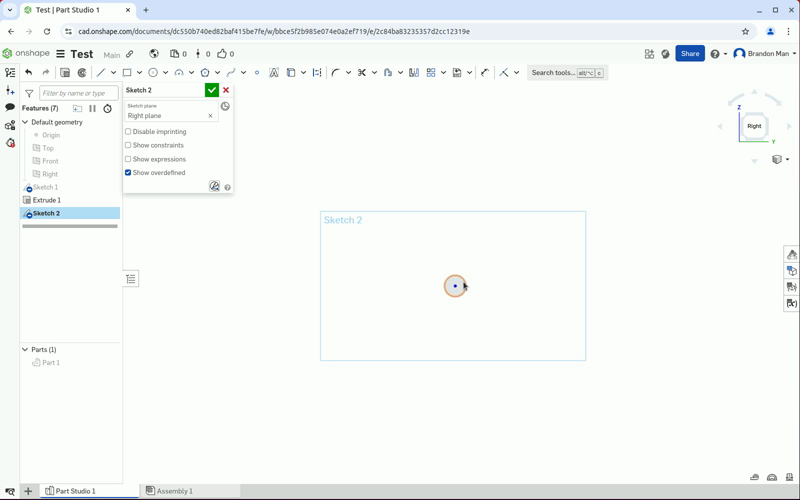
scroll(6)
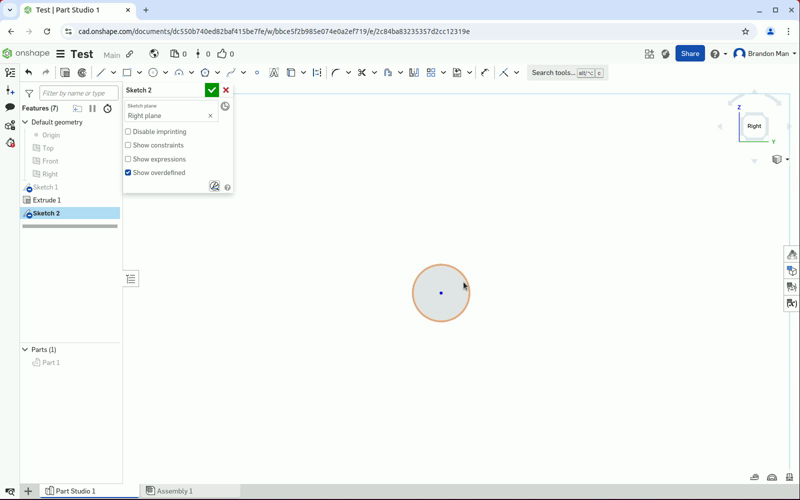
click(463, 281)
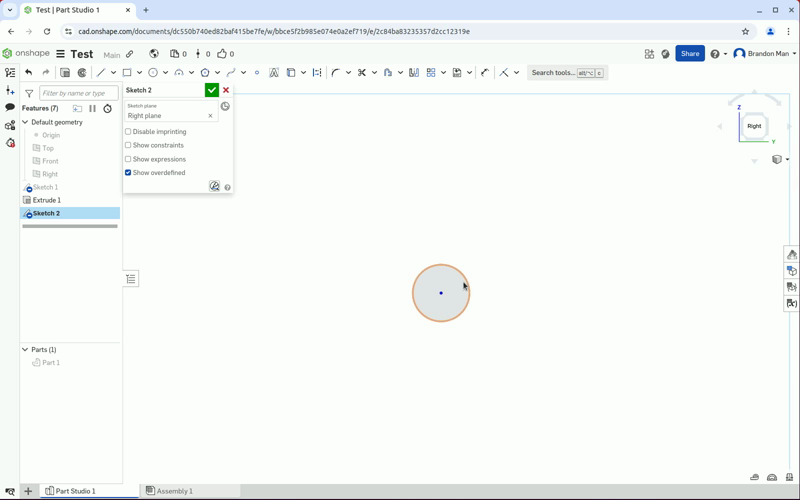
scroll(-6)
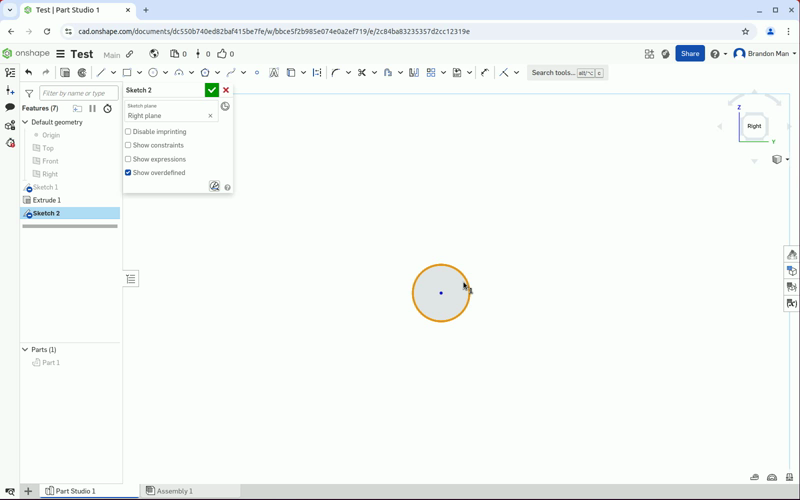
scroll(-6)
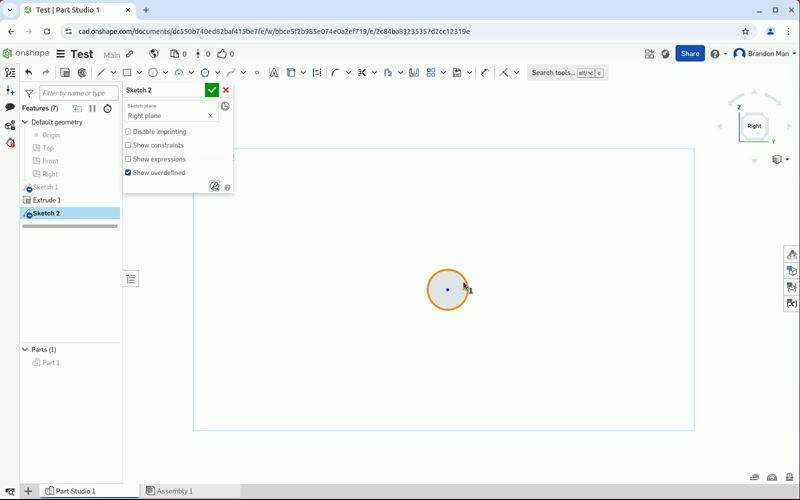
scroll(-6)
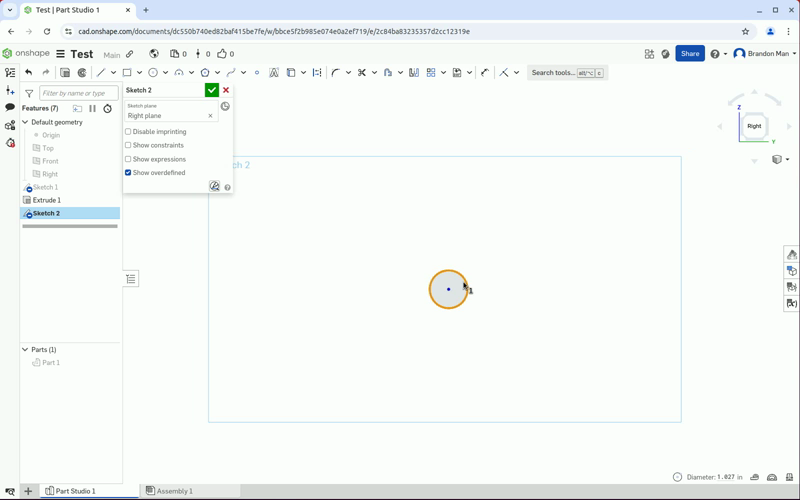
scroll(-6)
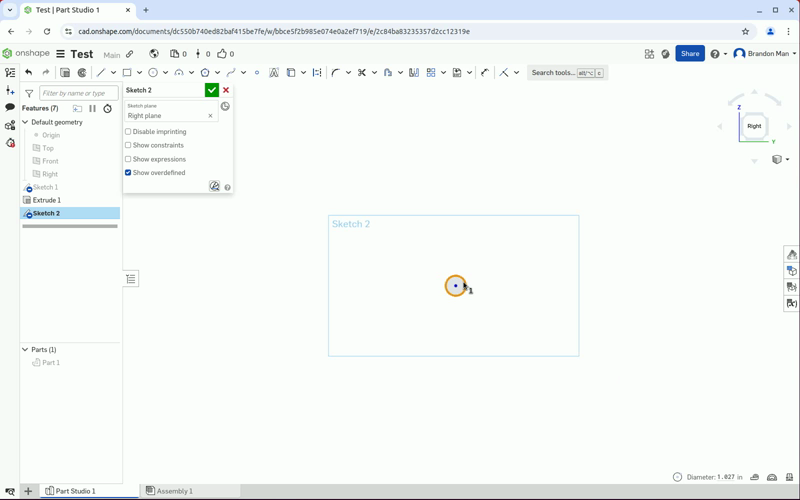
scroll(-6)
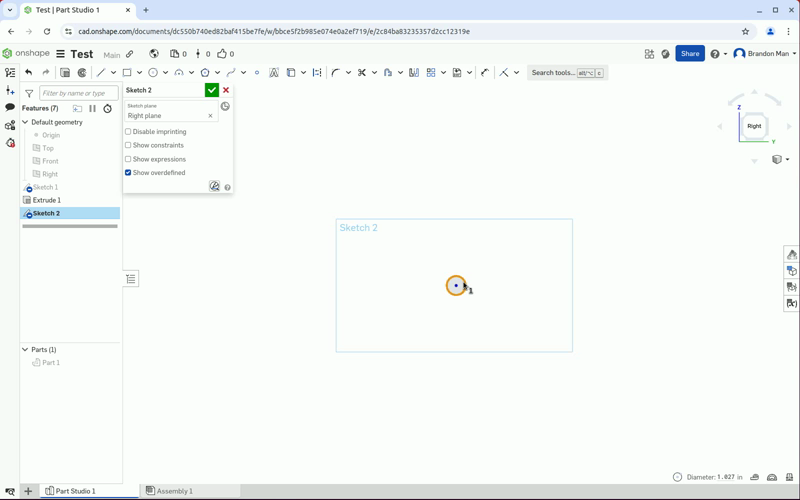
scroll(-6)
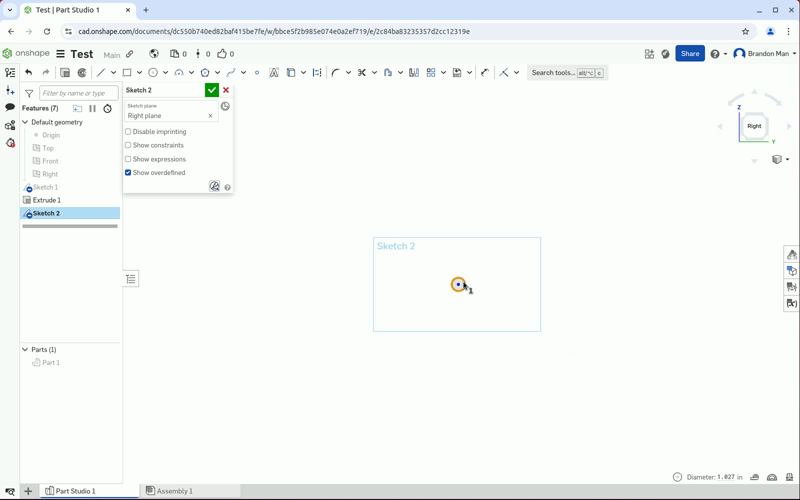
scroll(-6)
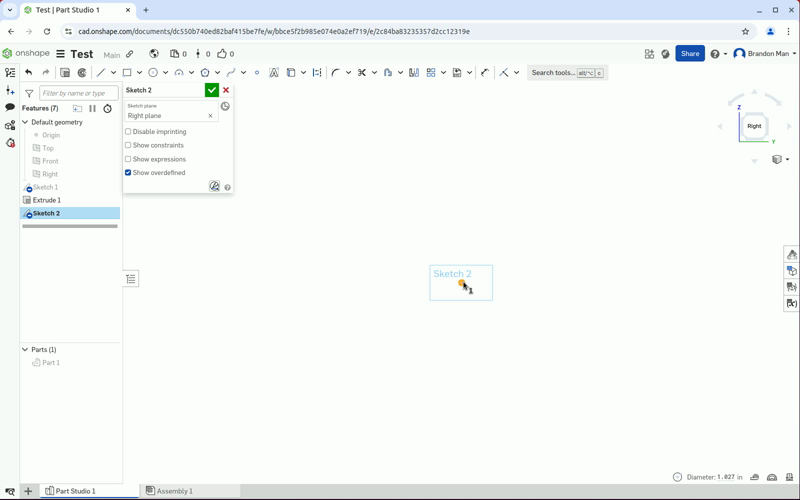
mouse_move(73, 352)
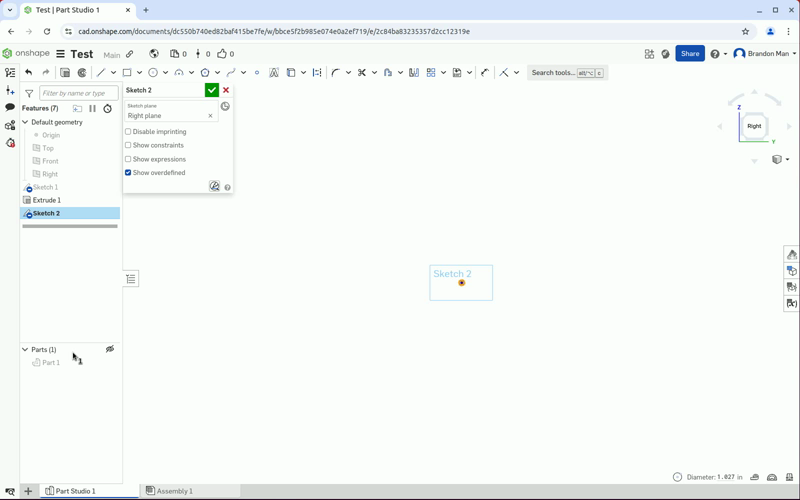
key(shift+y)
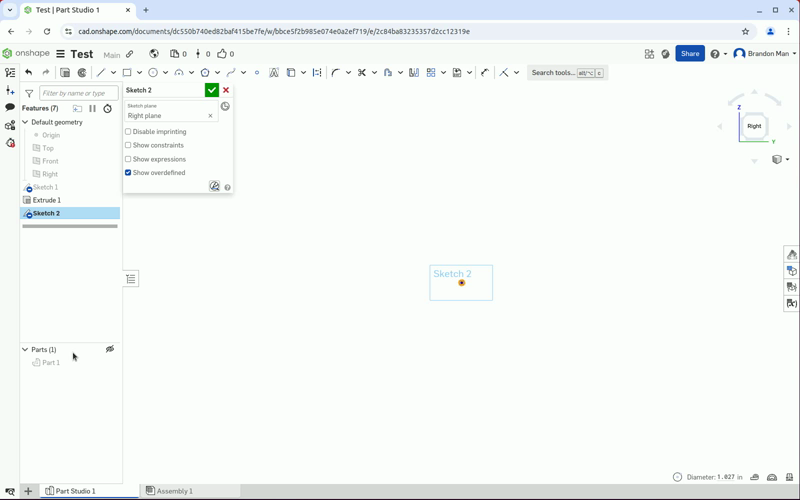
key(shift+e)
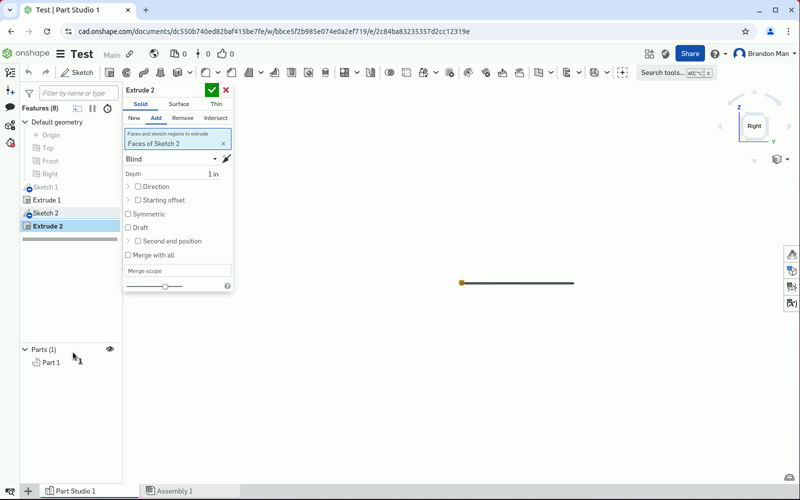
mouse_move(143, 106)
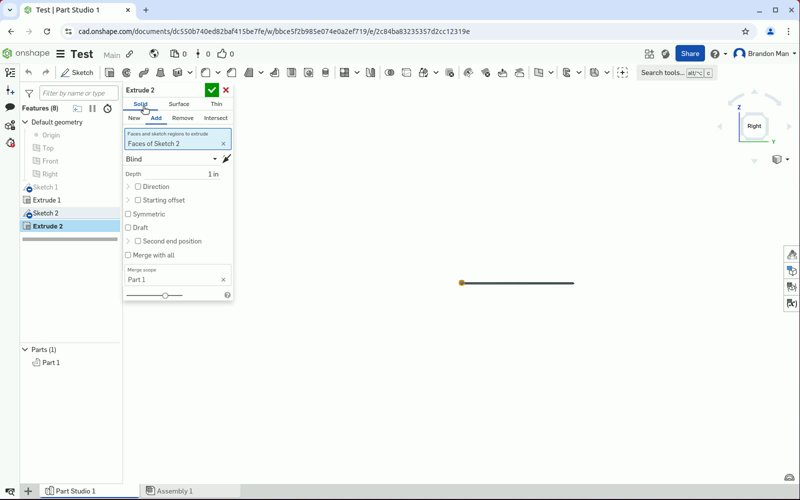
click(143, 106)
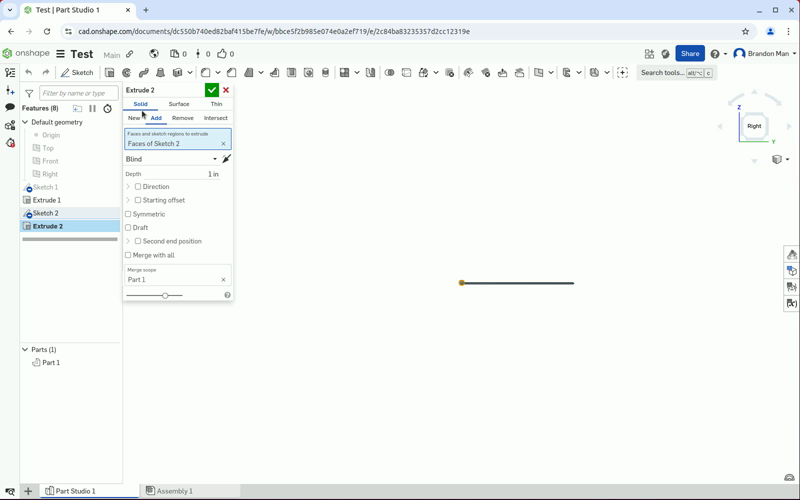
mouse_move(137, 120)
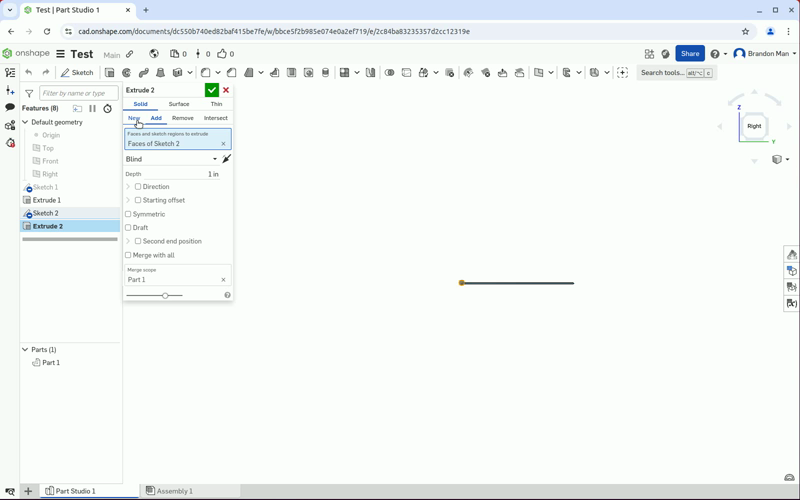
click(137, 120)
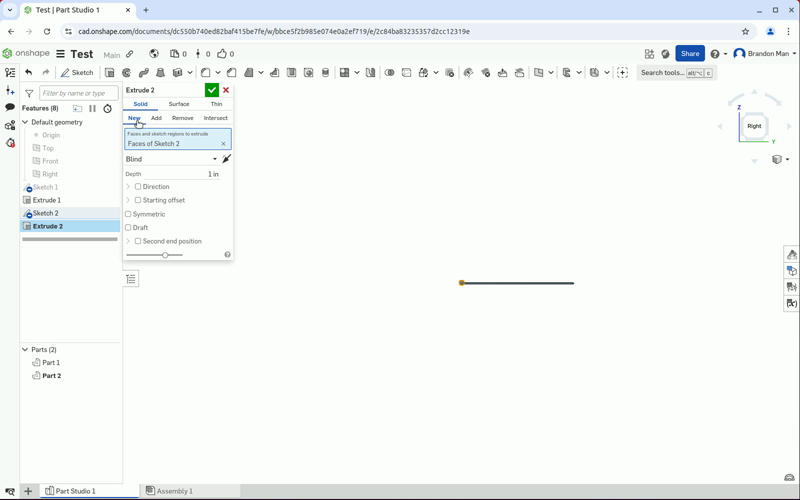
key(tab, 4)
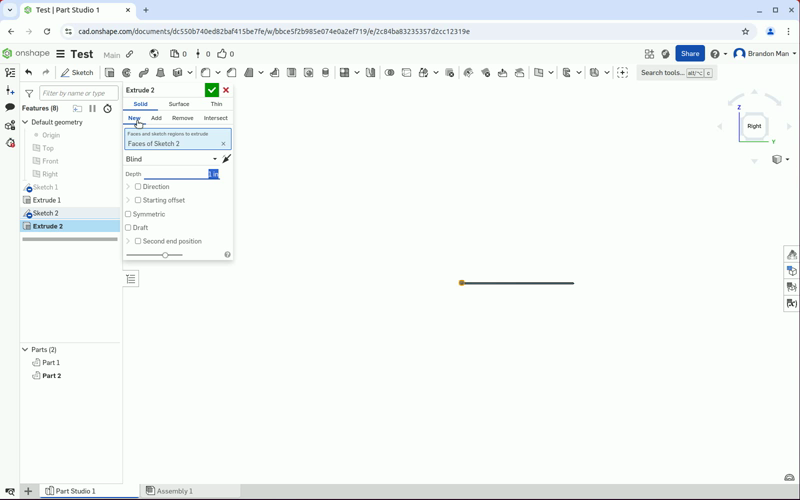
text(17.812)
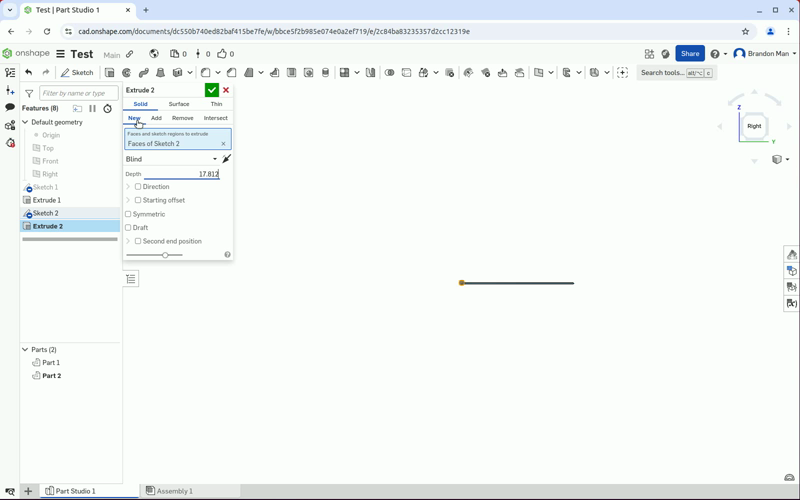
key(tab, 3)
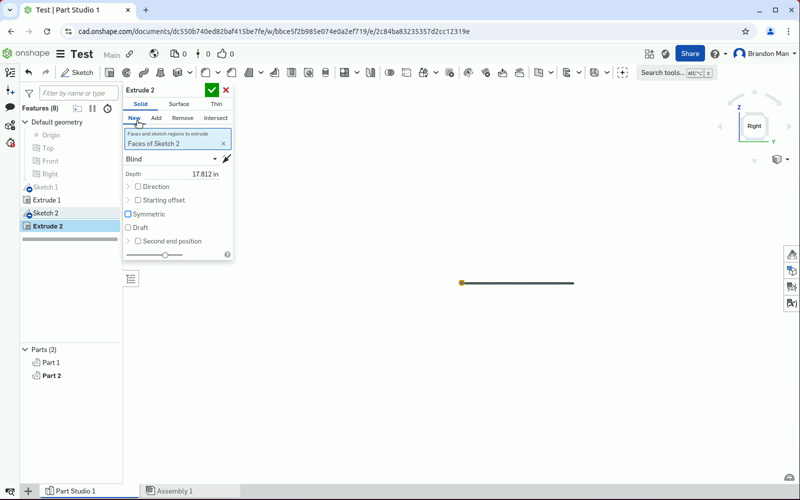
key(space)
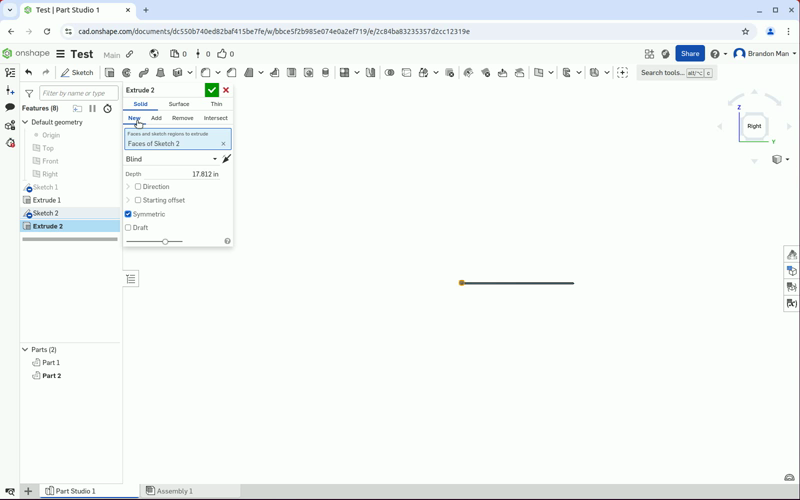
key(enter)
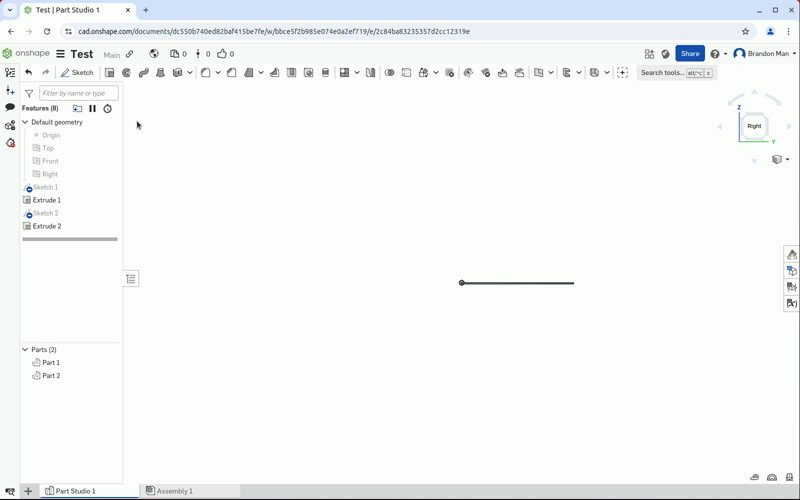
key(shift+h)
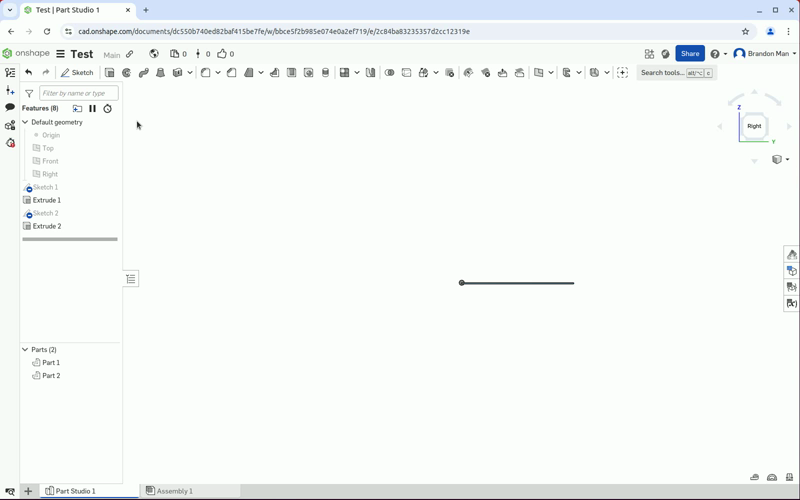
key(shift+h)
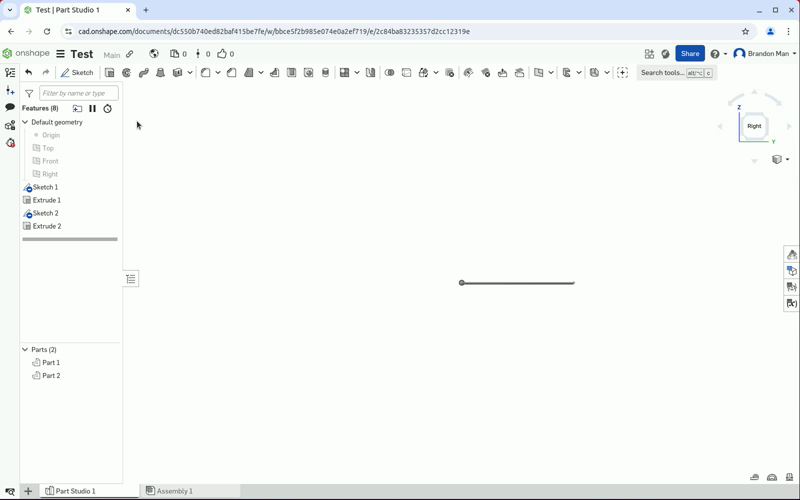
key(shift+7)
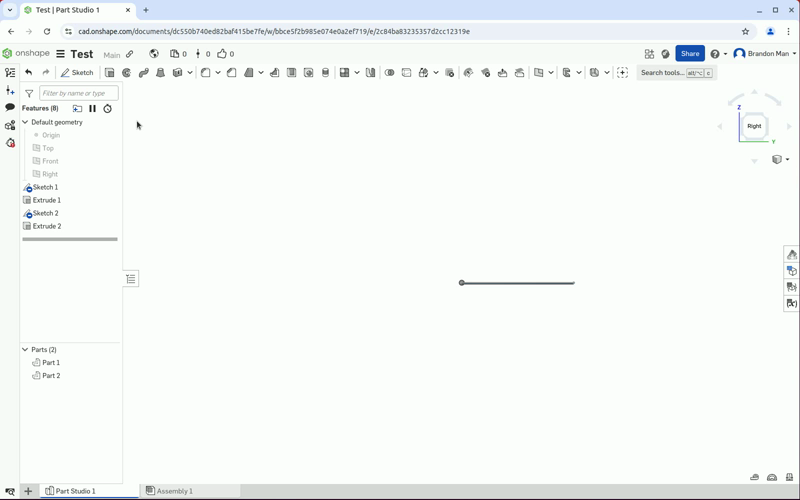
key(right, 2)
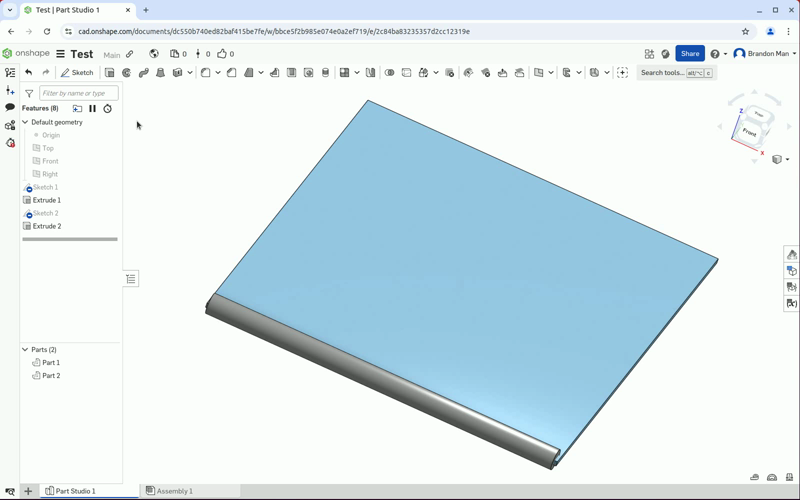
key(down, 2)
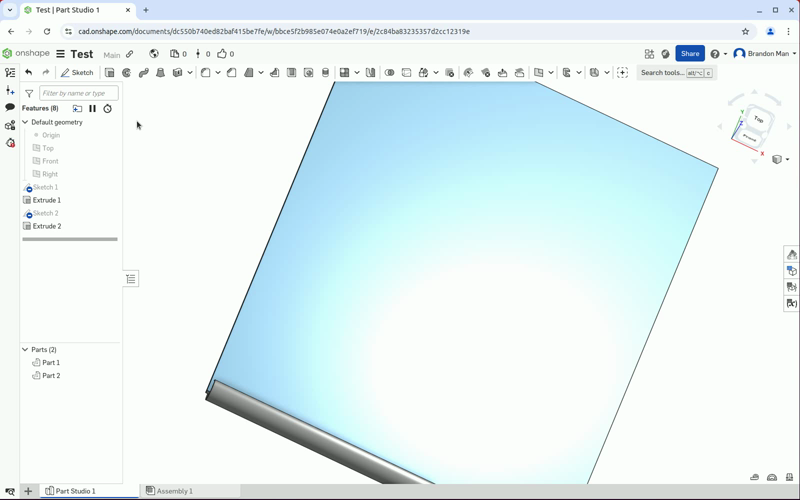
key(up, 2)
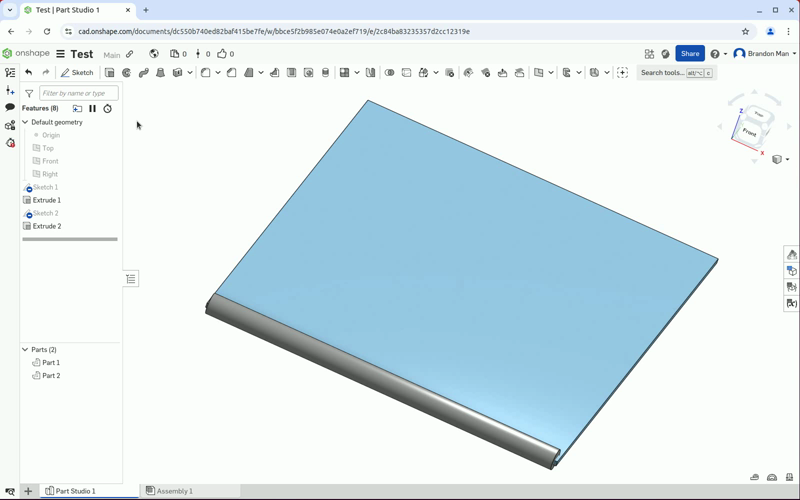
key(left, 2)
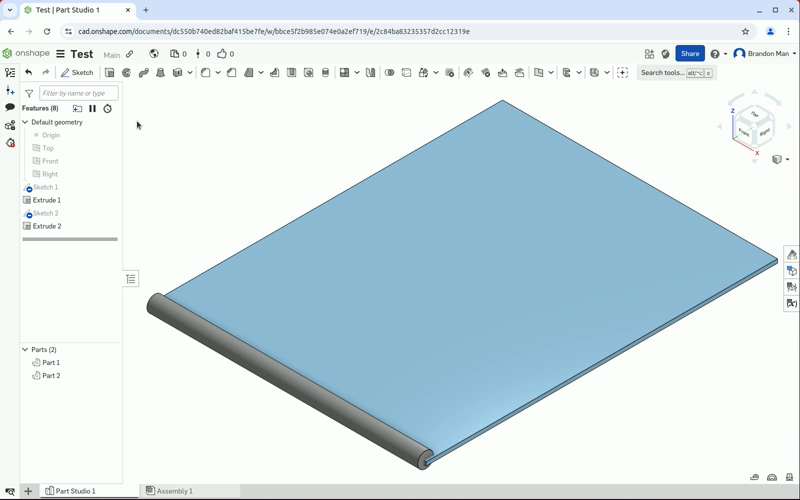
mouse_move(73, 189)
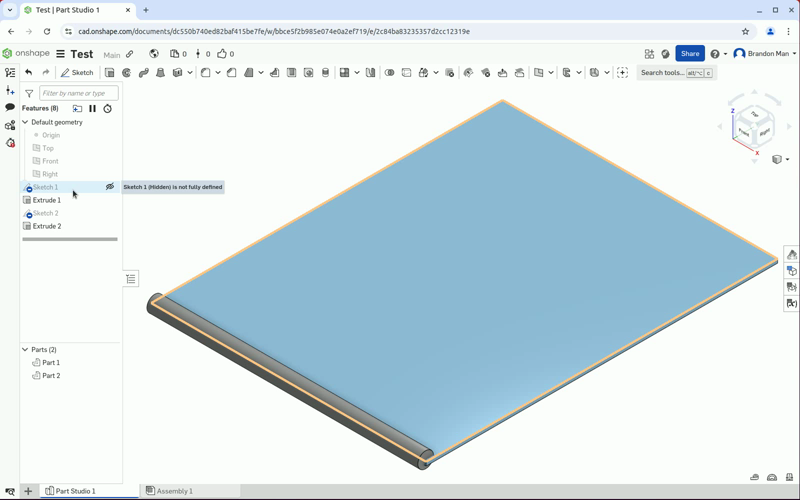
click(73, 189)